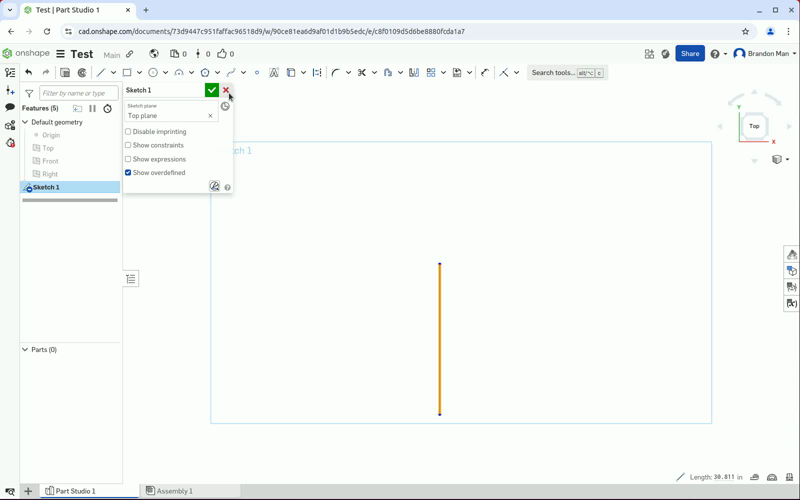
key(shift+h)
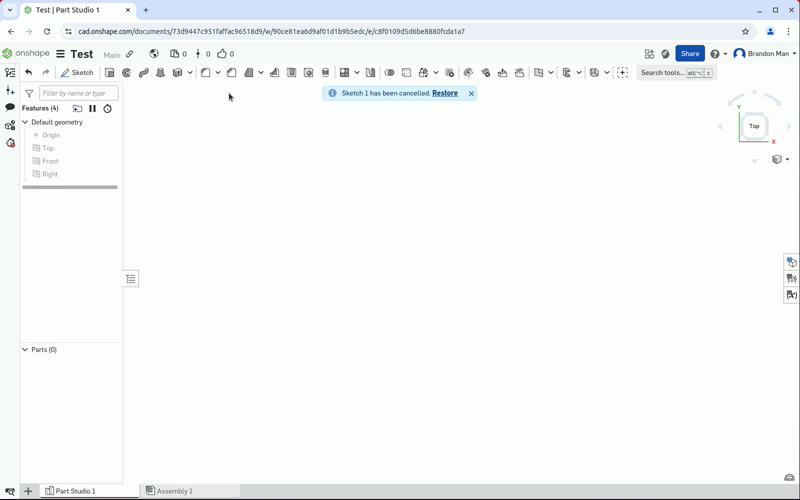
mouse_move(73, 352)
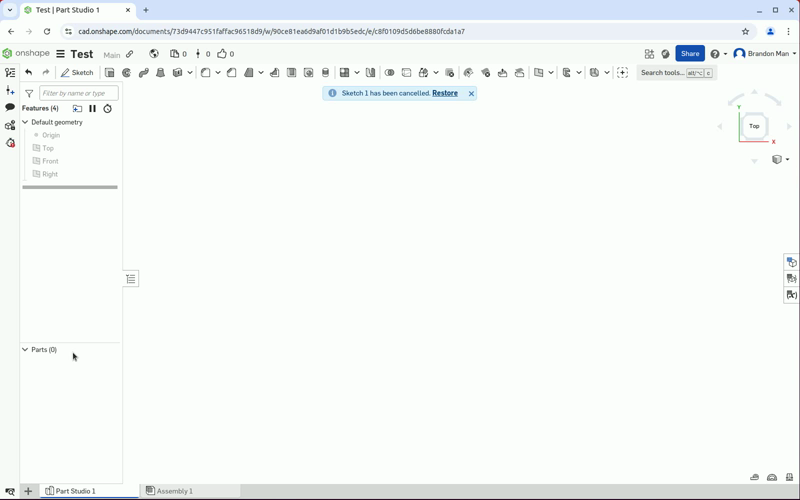
key(y)
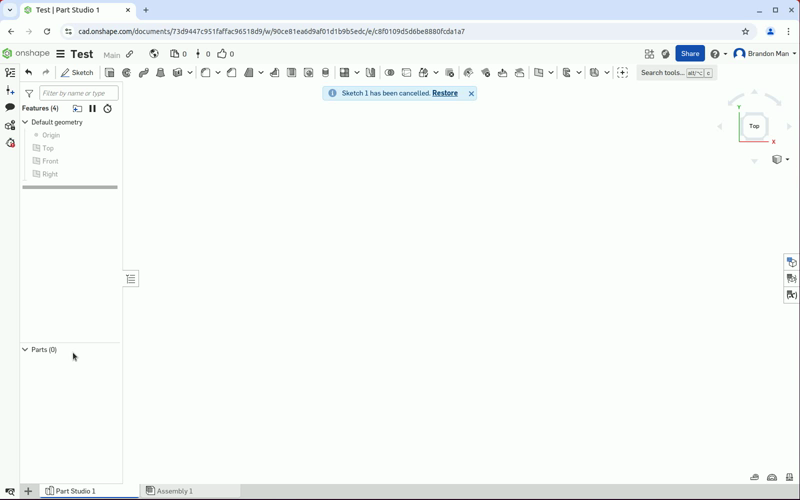
key(shift+p)
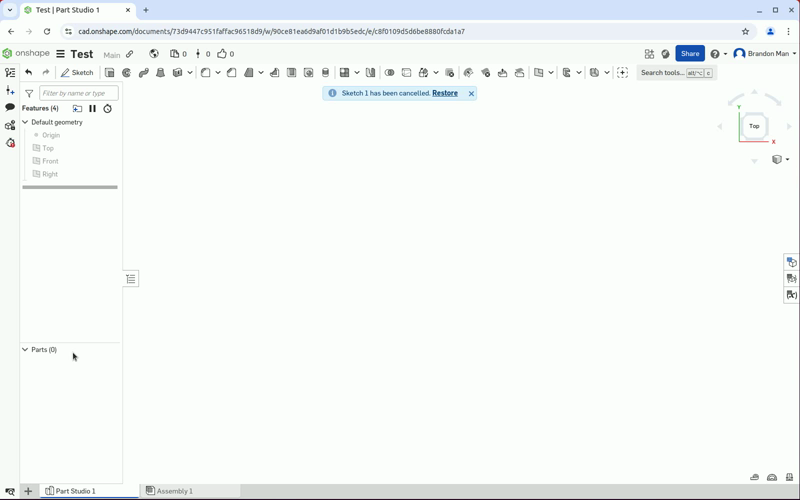
key(space)
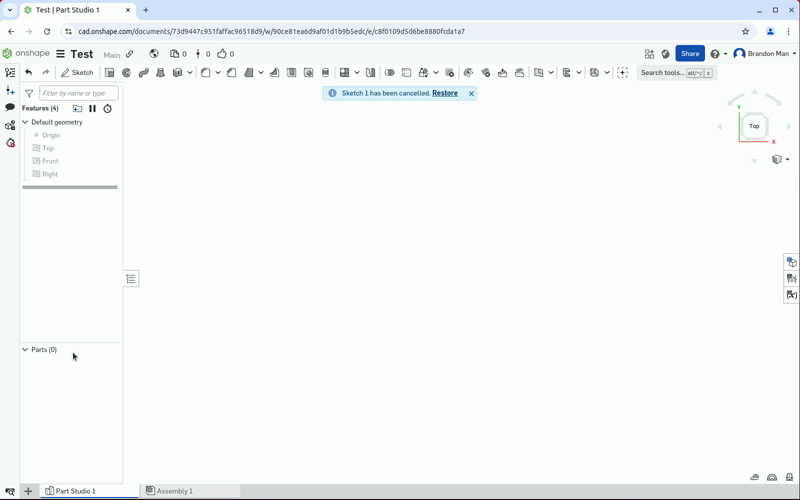
key_down(shift)
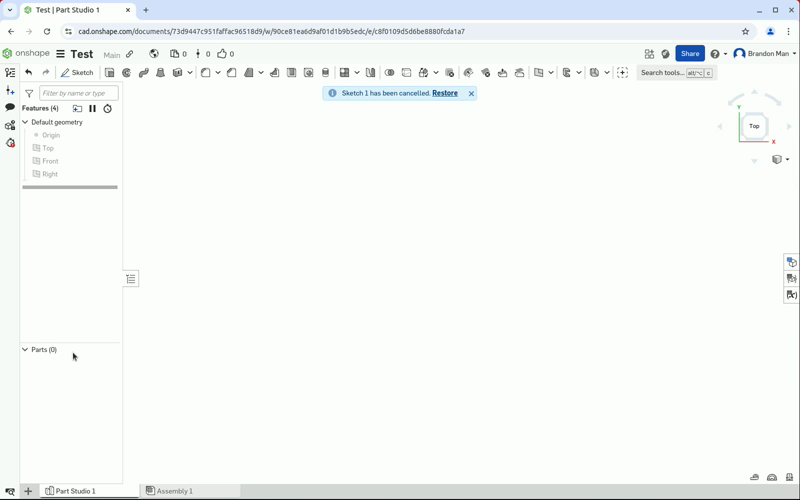
key(up)
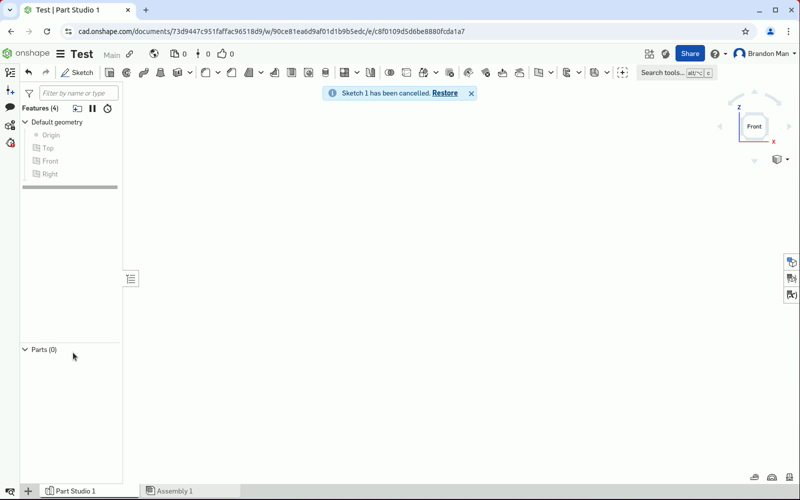
key_up(shift)
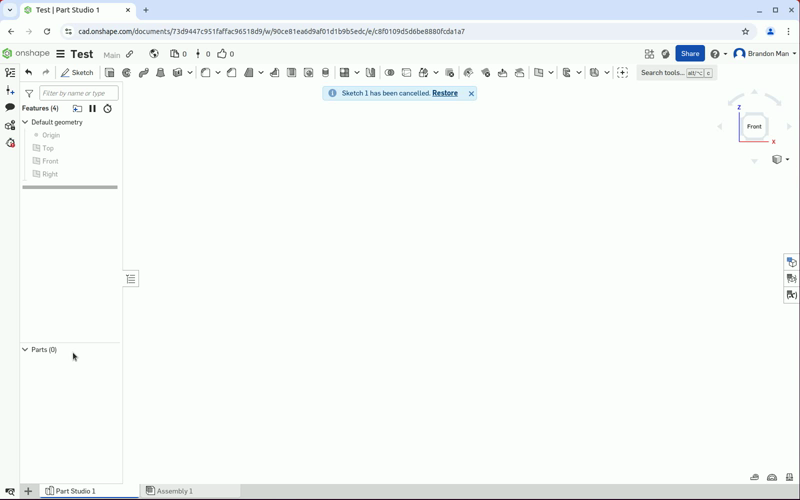
mouse_move(73, 352)
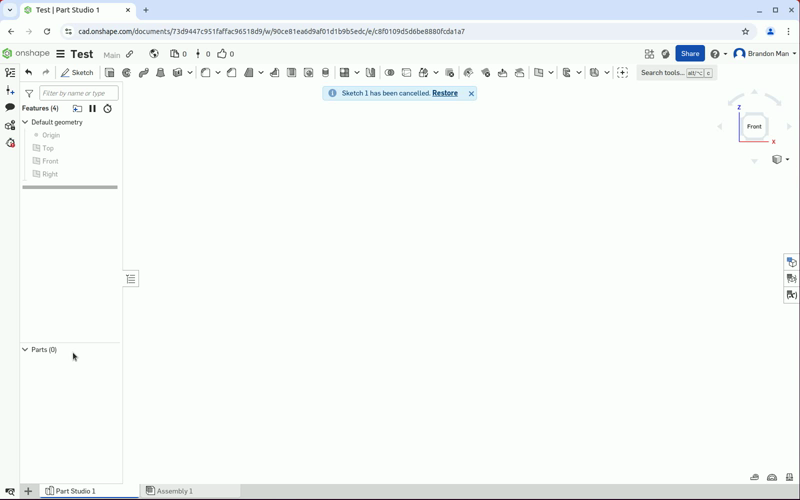
key(shift+y)
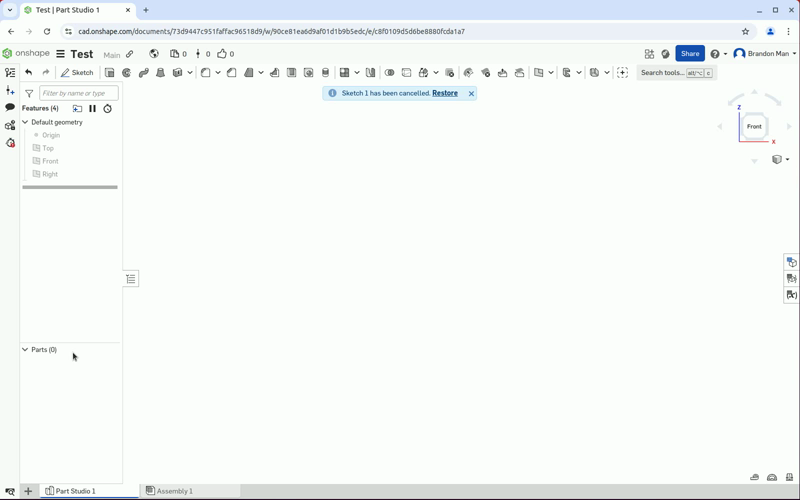
key(shift+s)
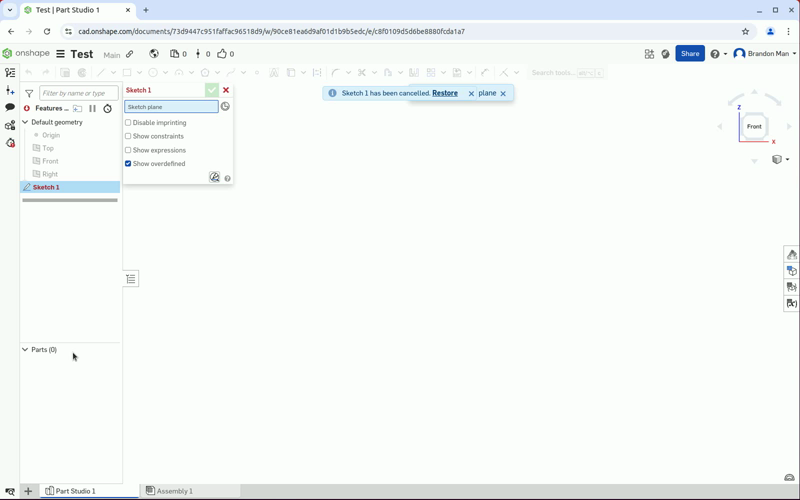
mouse_move(73, 163)
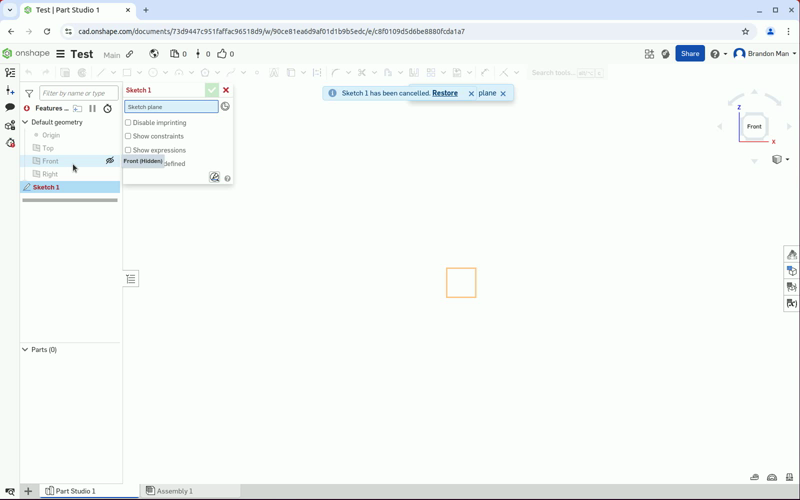
click(73, 163)
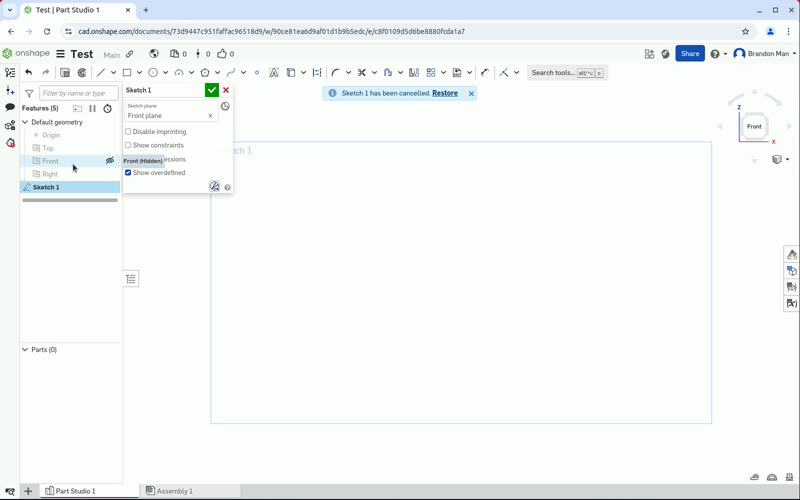
mouse_move(73, 352)
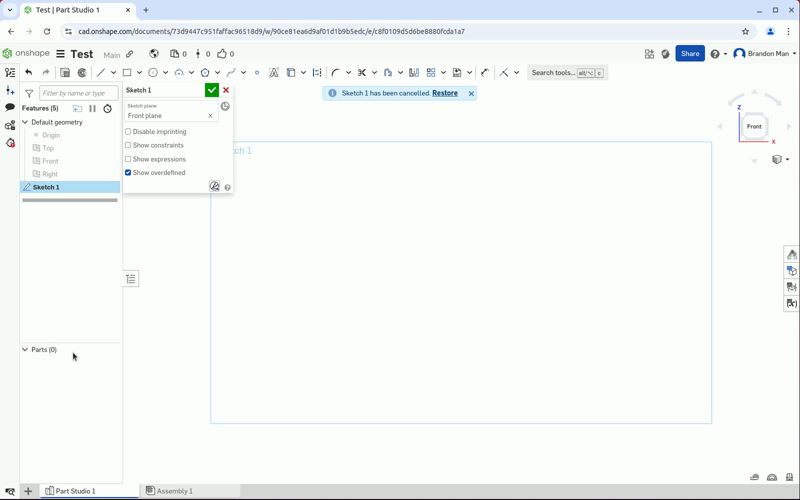
key(y)
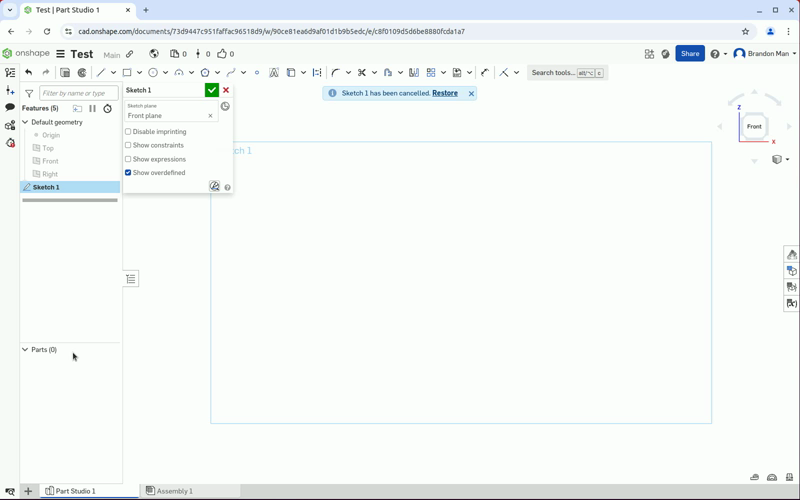
key(l)
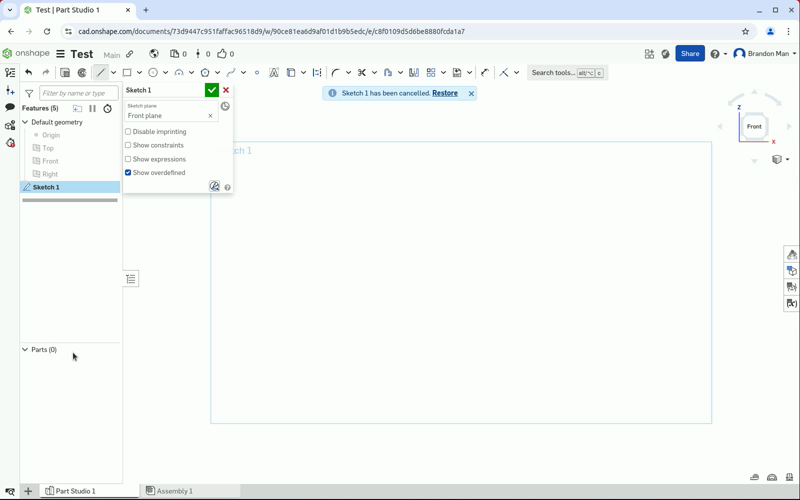
key_down(shift)
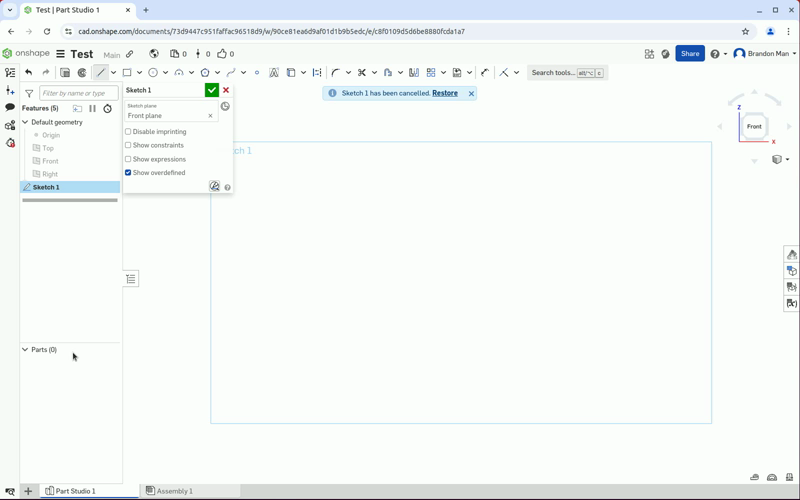
mouse_move(392, 327)
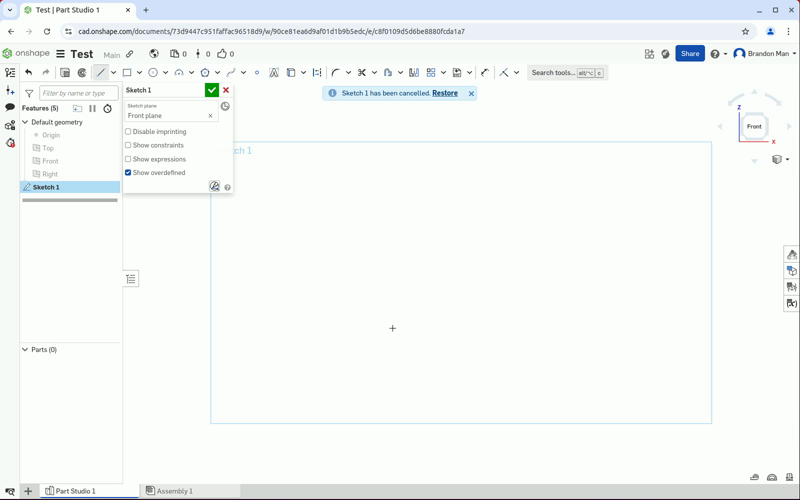
click(392, 327)
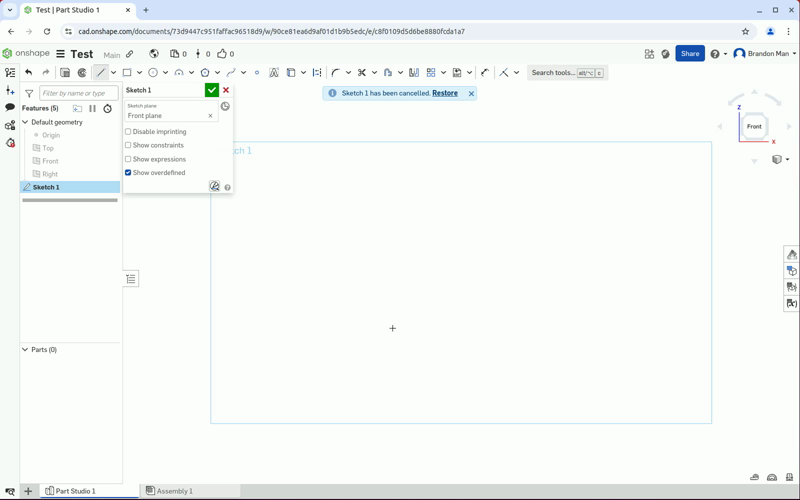
key_up(shift)
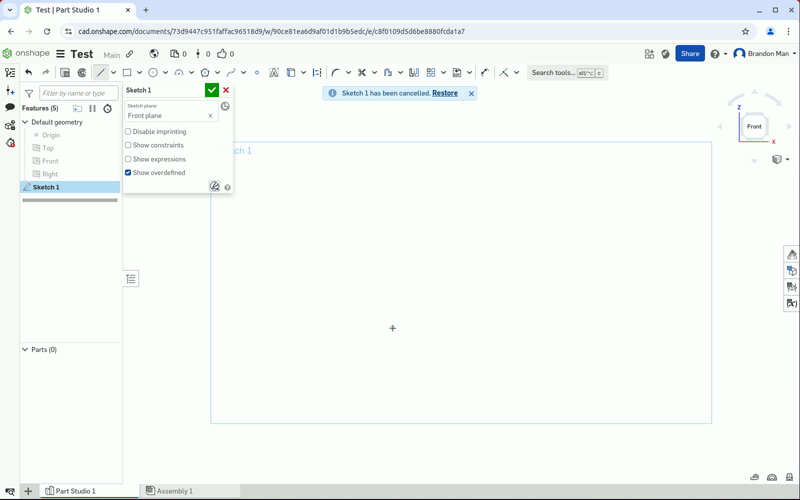
key_down(shift)
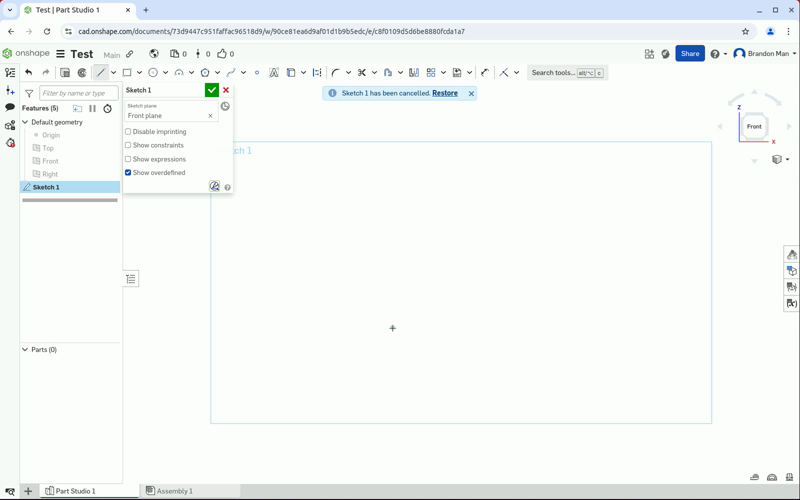
mouse_move(527, 327)
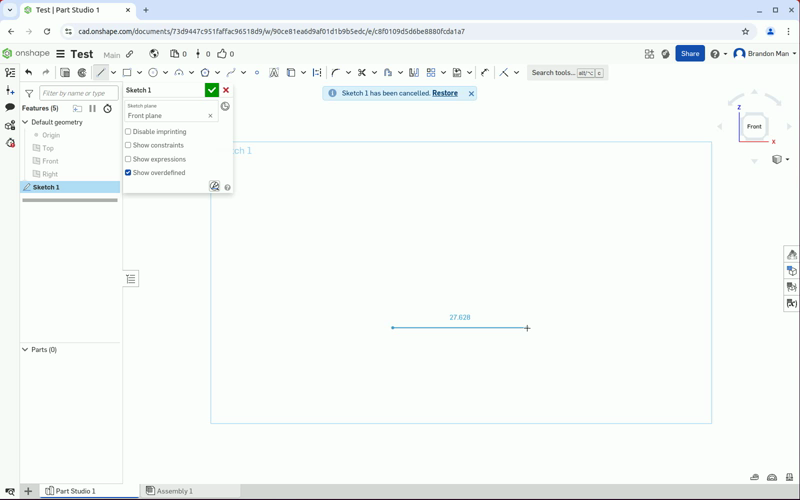
click(527, 327)
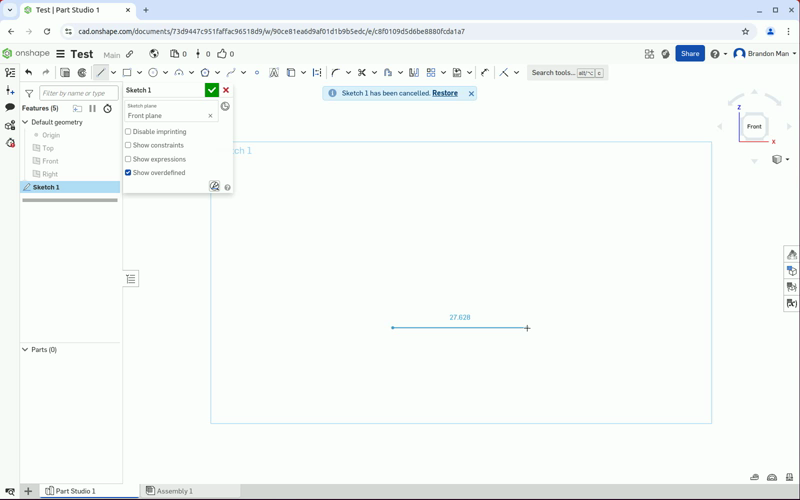
key_up(shift)
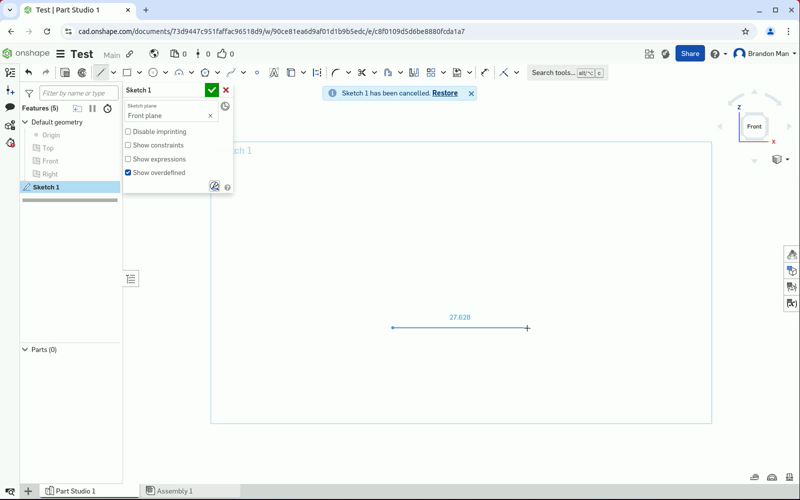
key_down(shift)
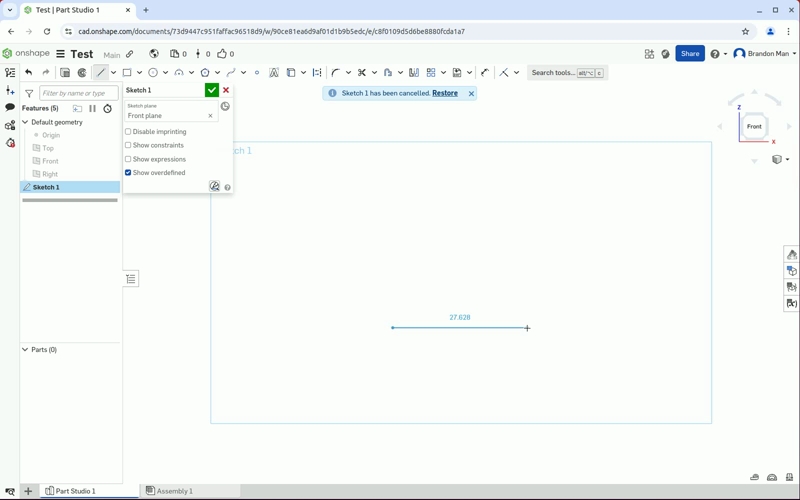
mouse_move(557, 327)
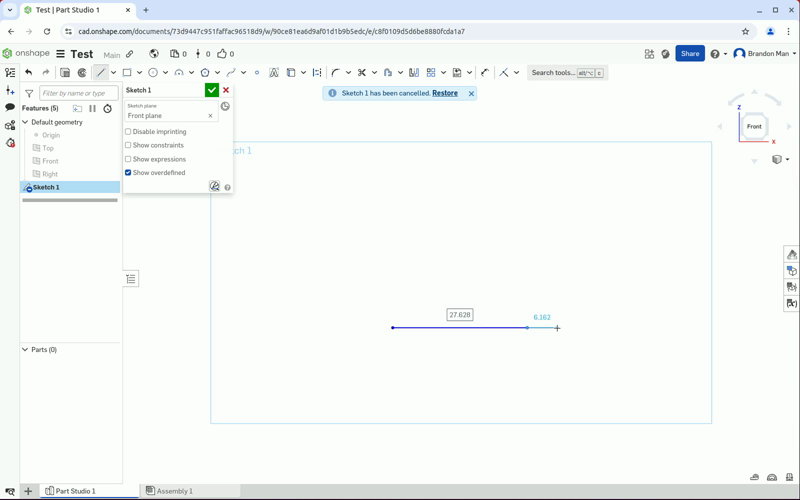
mouse_move(527, 304)
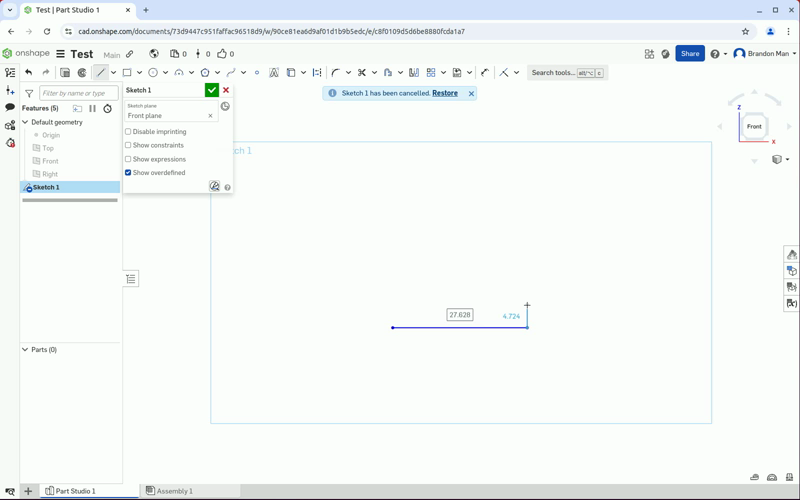
click(527, 304)
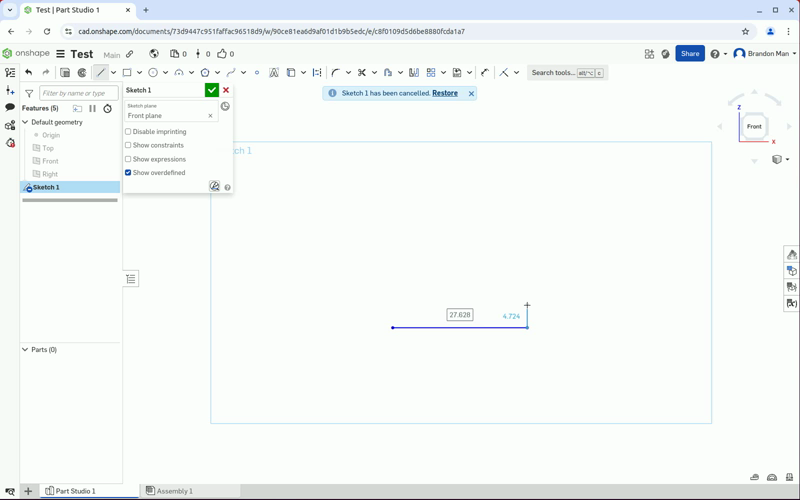
key_up(shift)
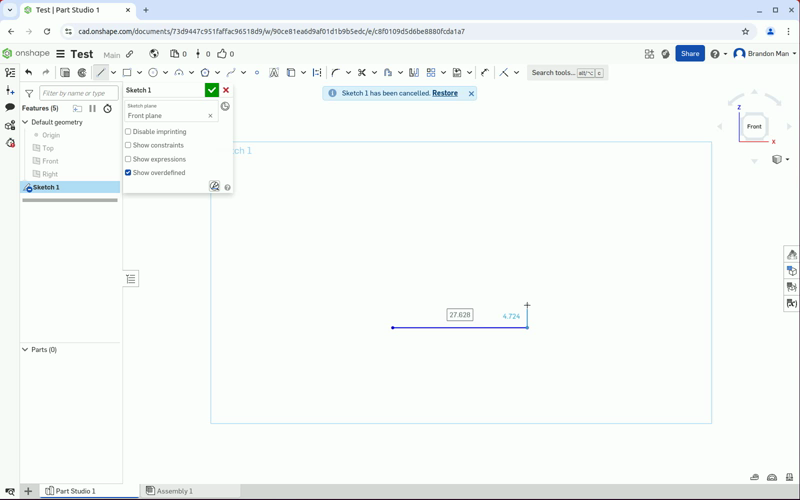
key_down(shift)
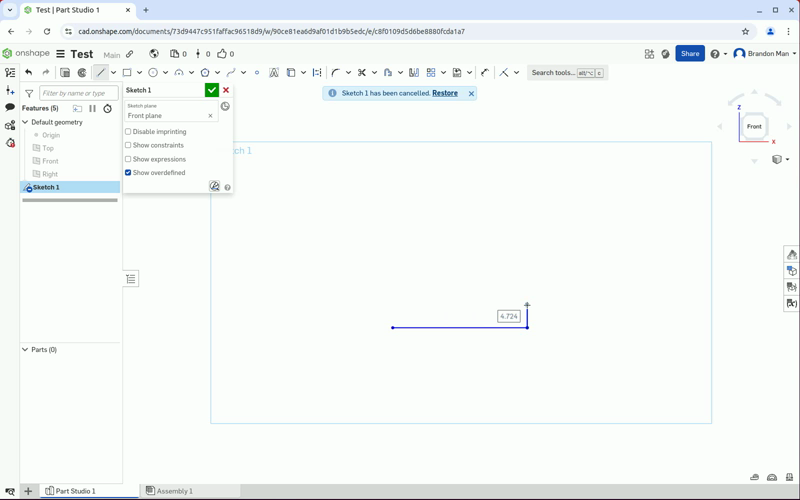
mouse_move(438, 304)
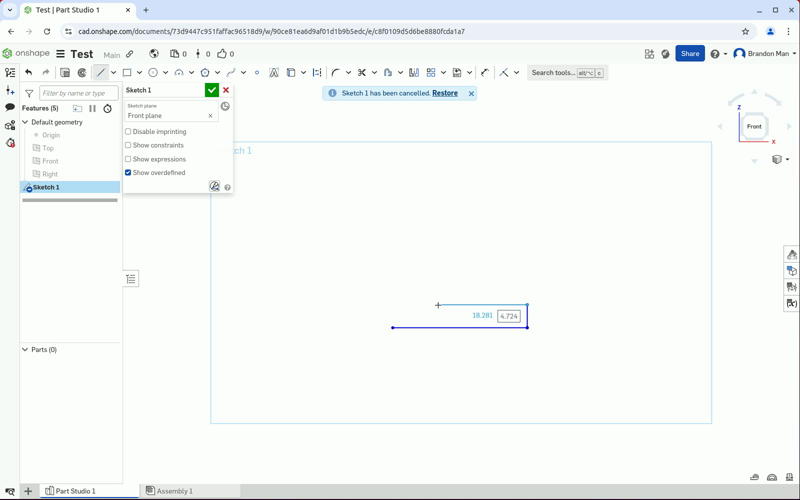
click(438, 304)
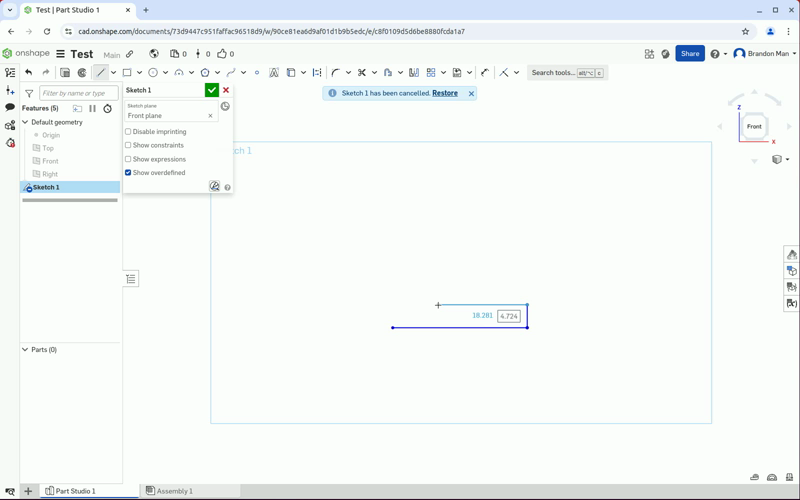
key_up(shift)
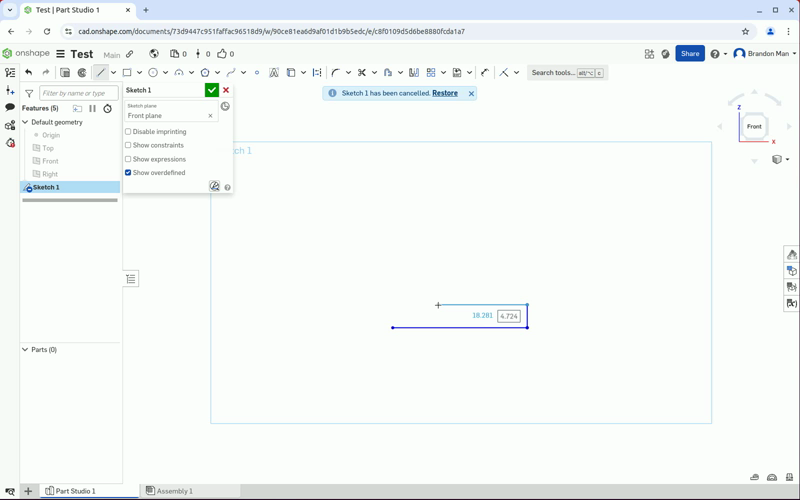
key_down(shift)
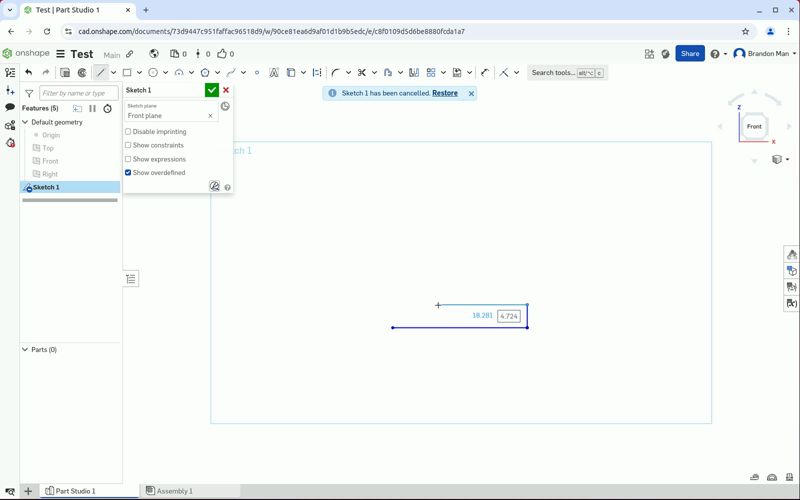
mouse_move(438, 238)
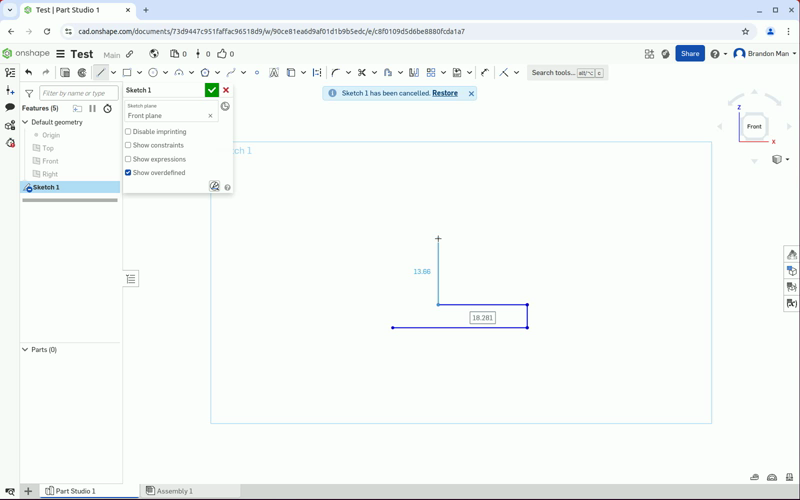
click(438, 238)
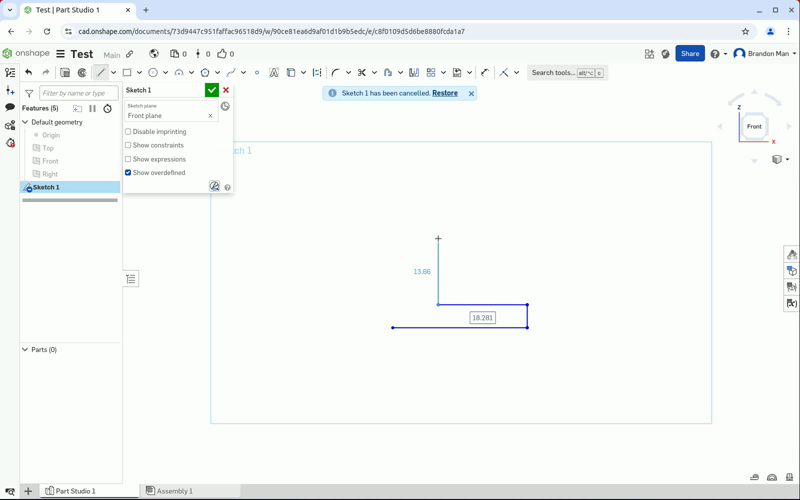
key_up(shift)
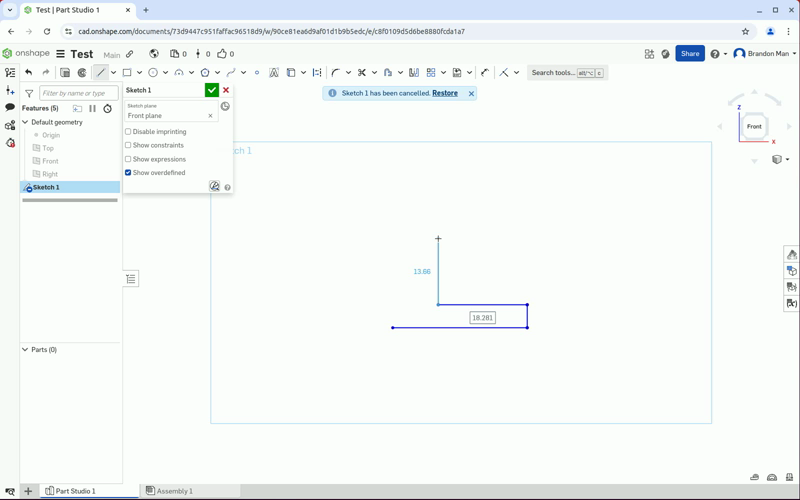
key_down(shift)
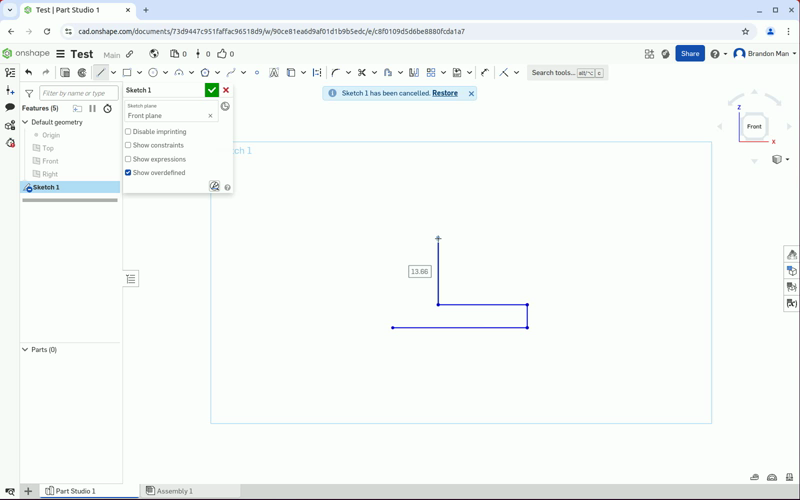
mouse_move(468, 238)
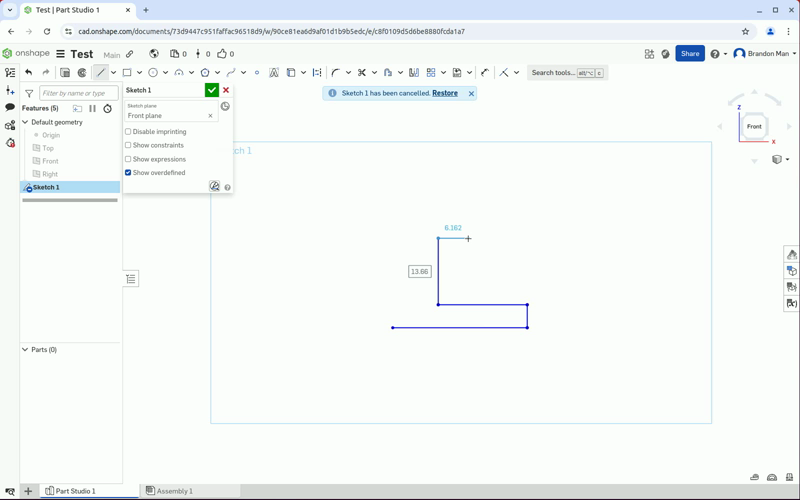
mouse_move(392, 238)
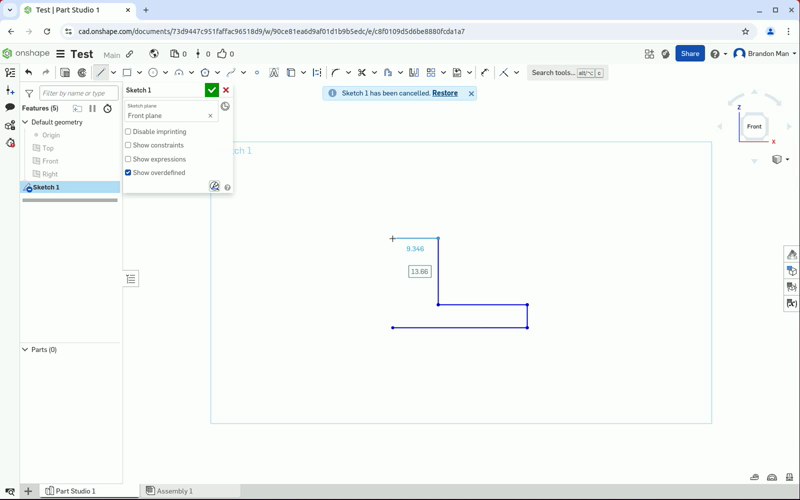
click(392, 238)
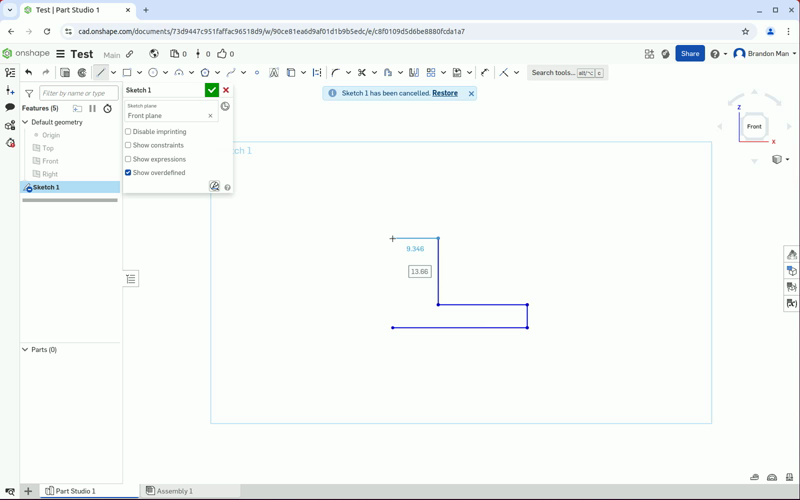
key_up(shift)
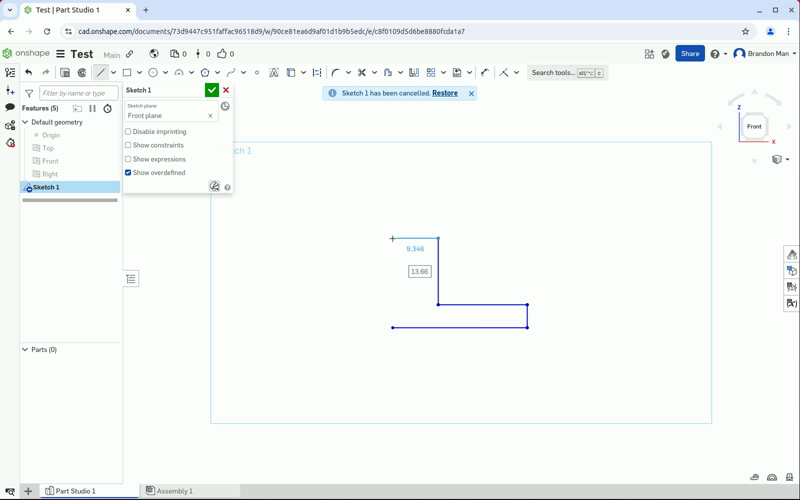
key_down(shift)
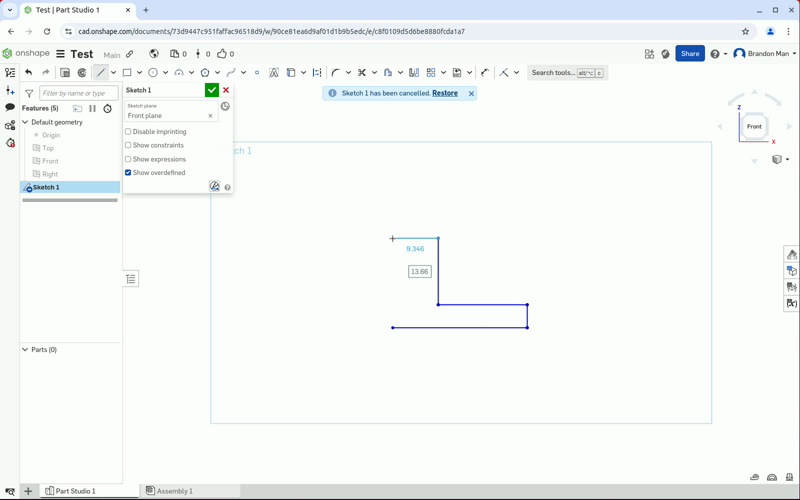
mouse_move(392, 327)
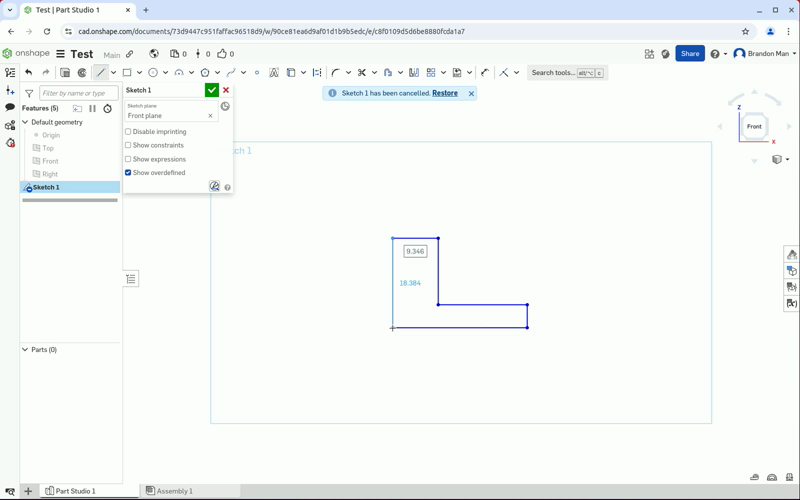
key_up(shift)
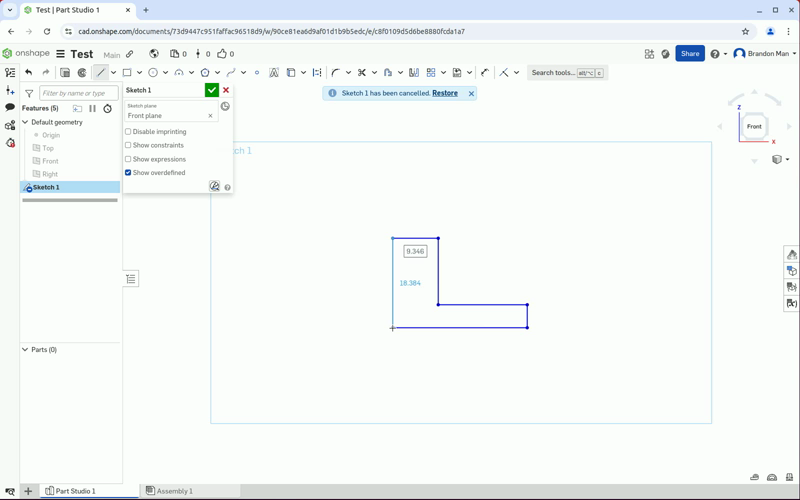
click(392, 327)
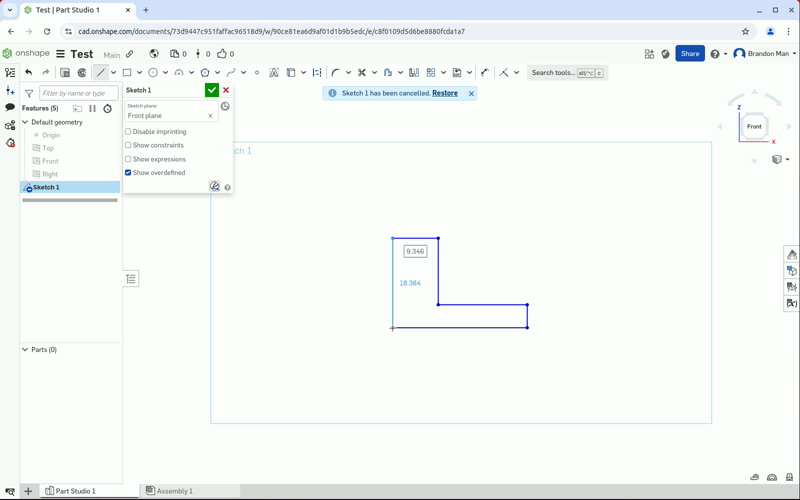
key(esc)
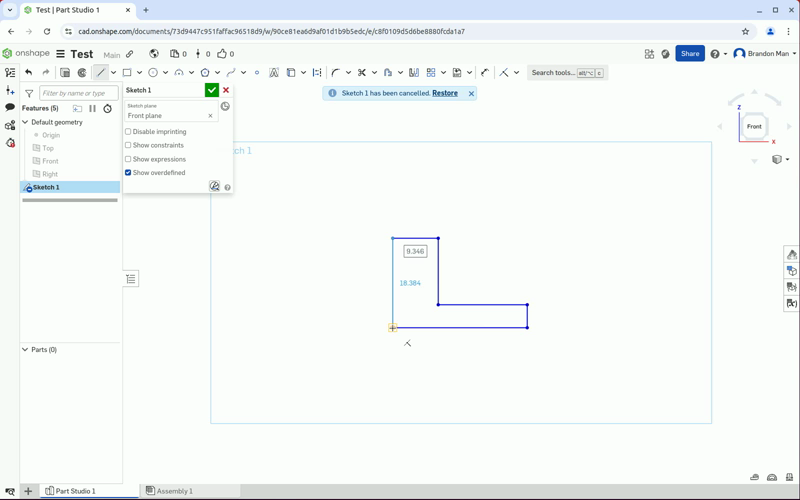
mouse_move(421, 252)
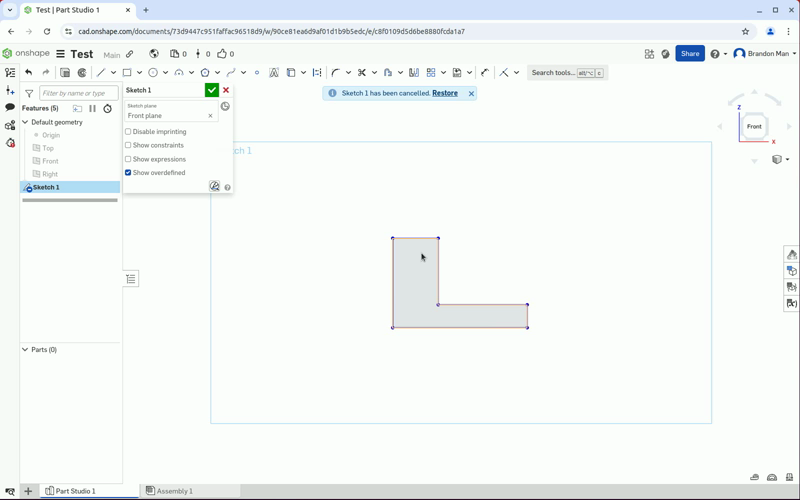
click(421, 252)
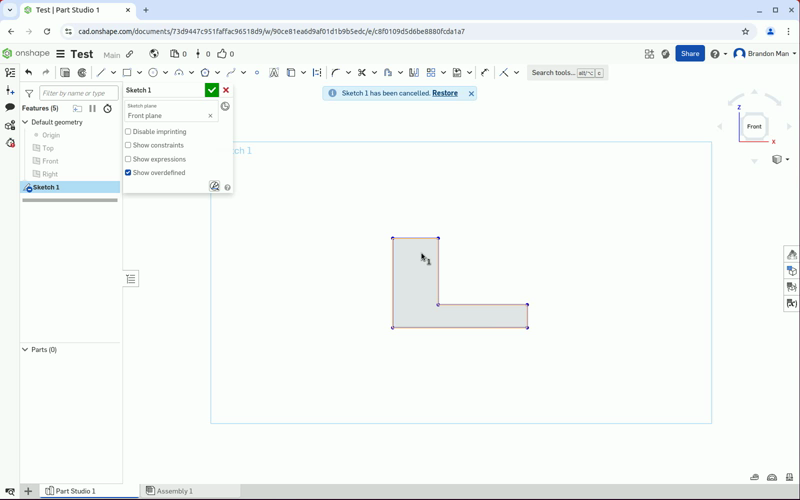
mouse_move(73, 352)
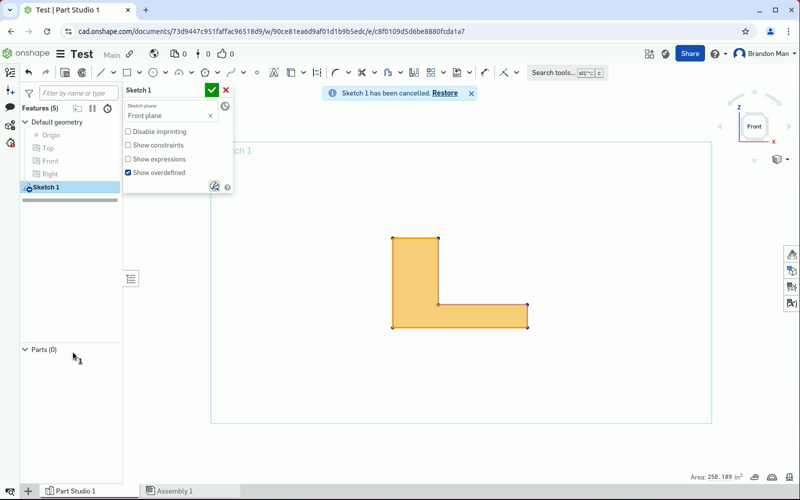
key(shift+y)
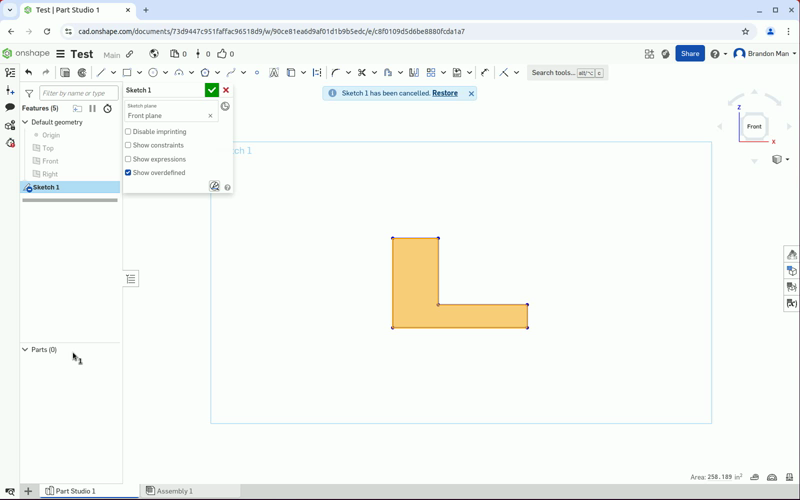
key(shift+e)
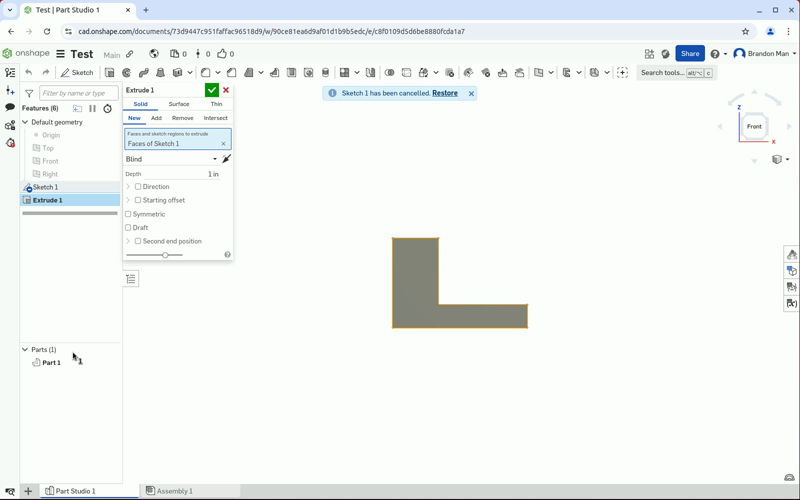
mouse_move(143, 106)
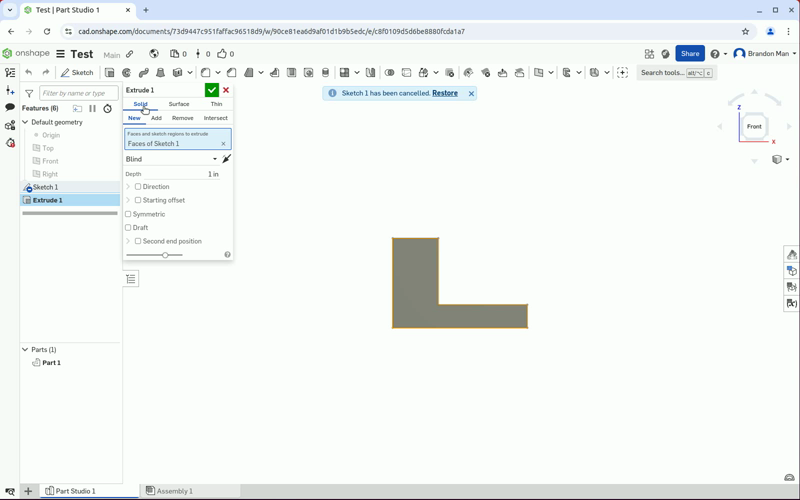
click(143, 106)
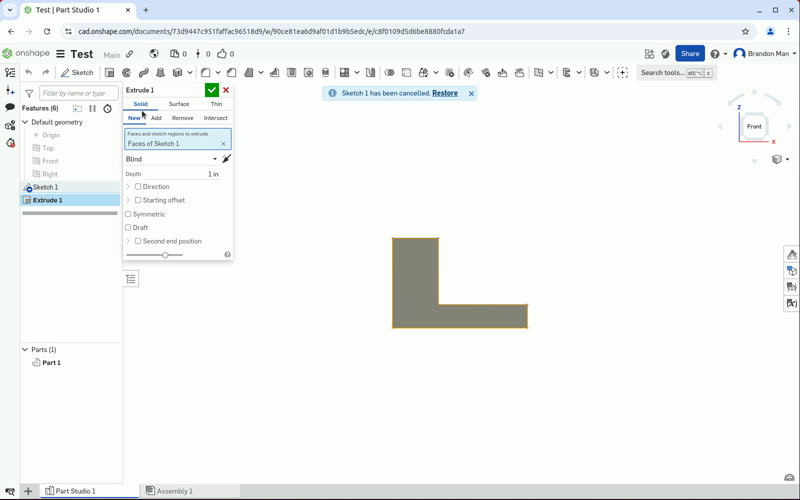
mouse_move(137, 120)
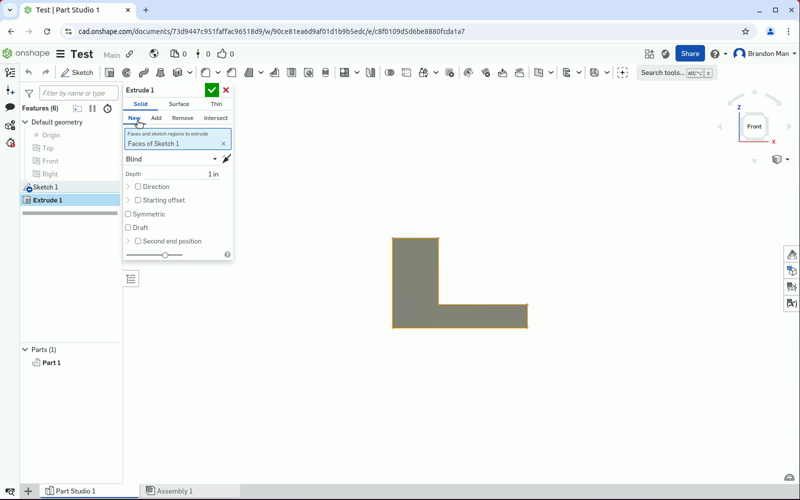
click(137, 120)
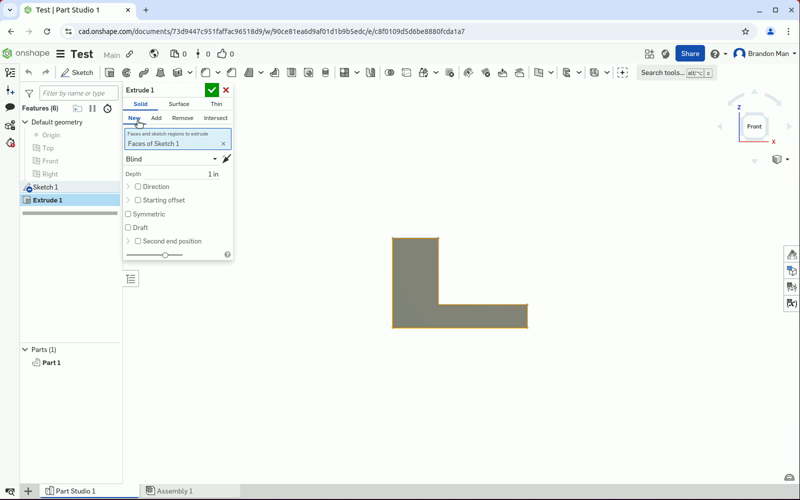
key(tab, 4)
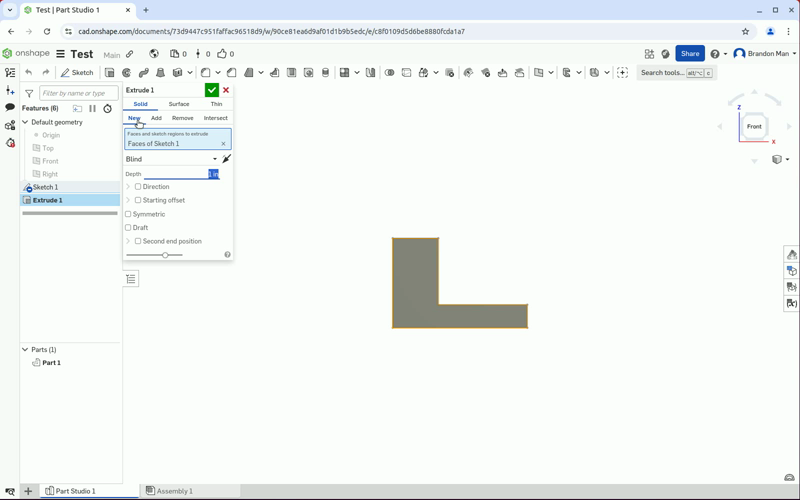
text(23.108)
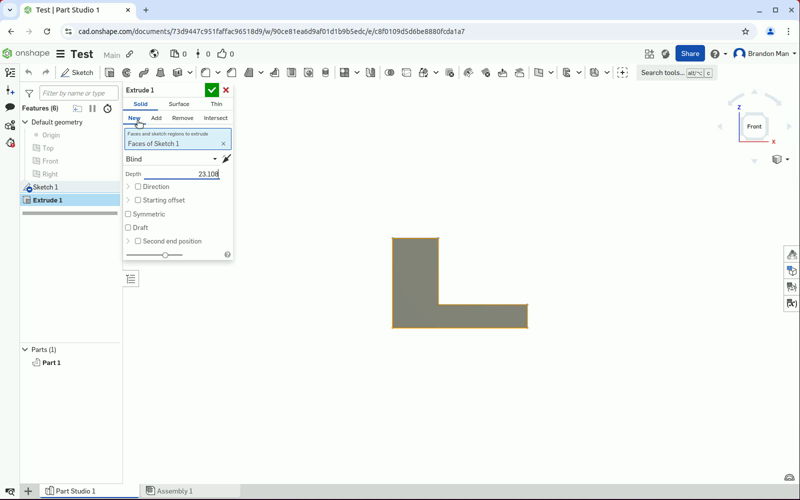
key(enter)
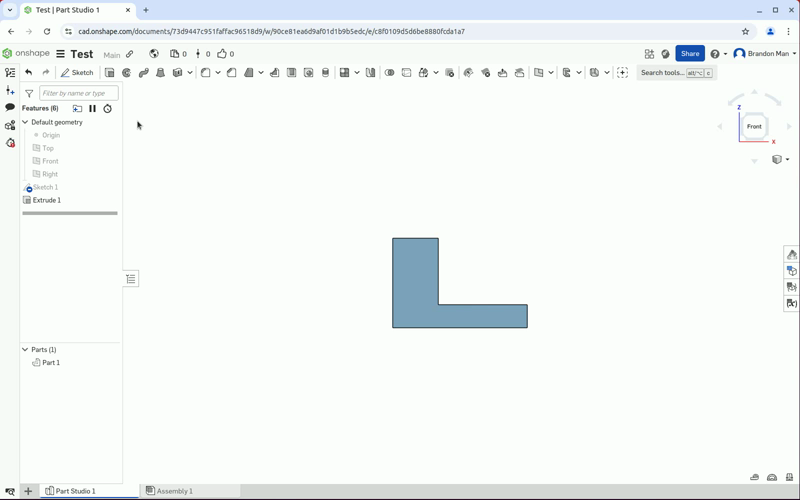
key(shift+h)
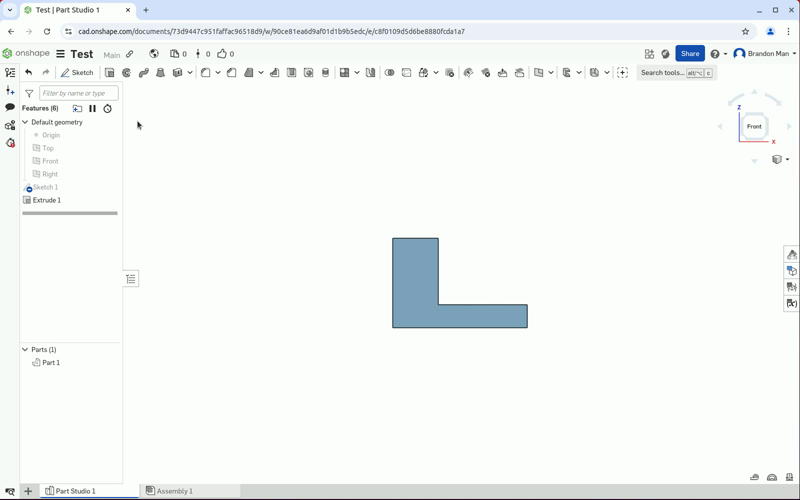
key(shift+h)
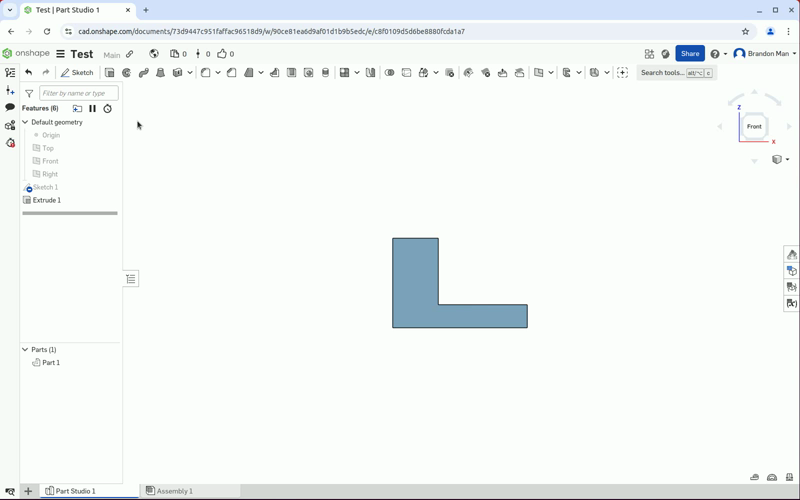
mouse_move(73, 189)
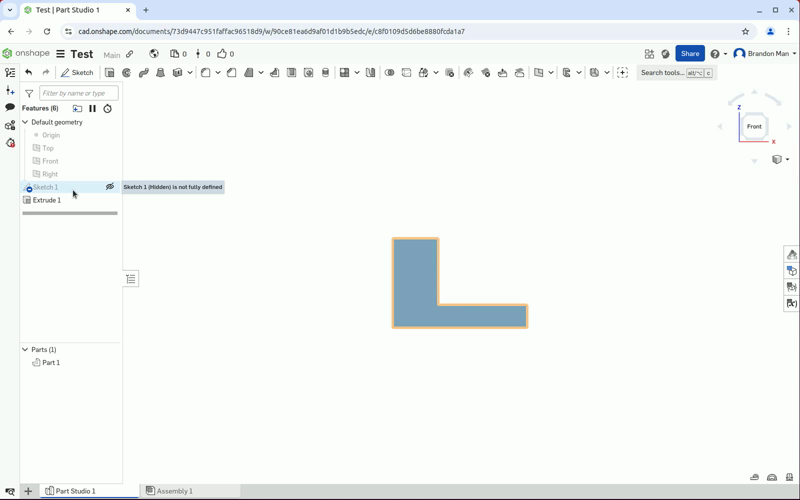
click(73, 189)
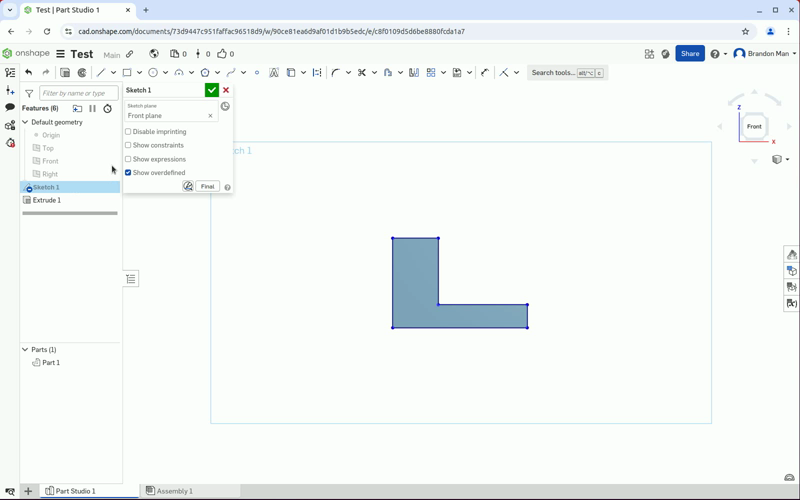
mouse_move(229, 92)
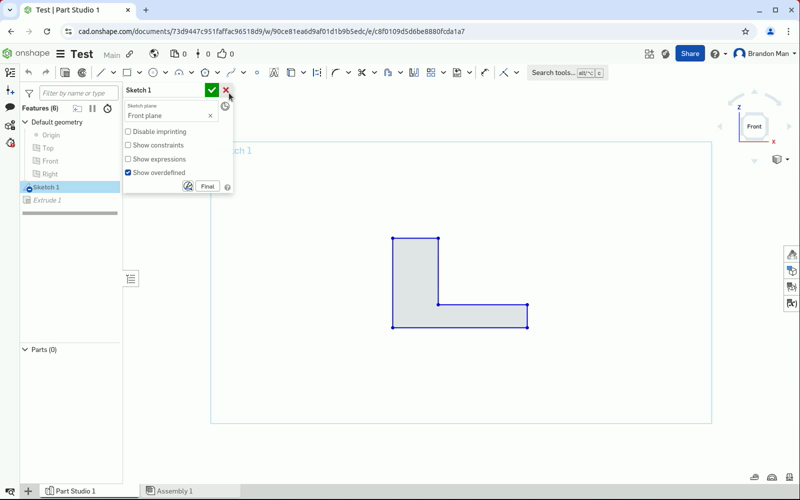
click(229, 92)
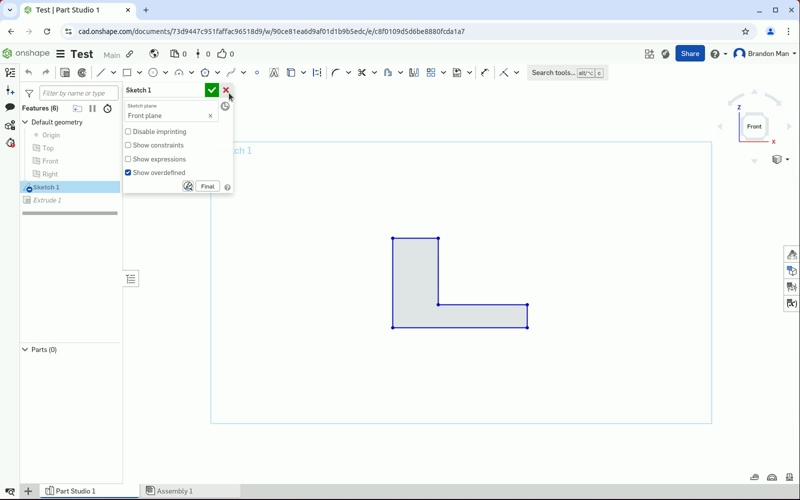
key(shift+s)
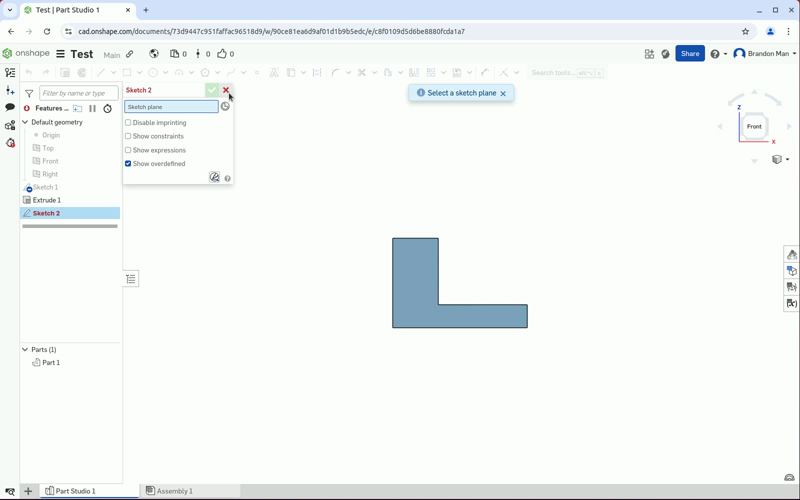
mouse_move(73, 163)
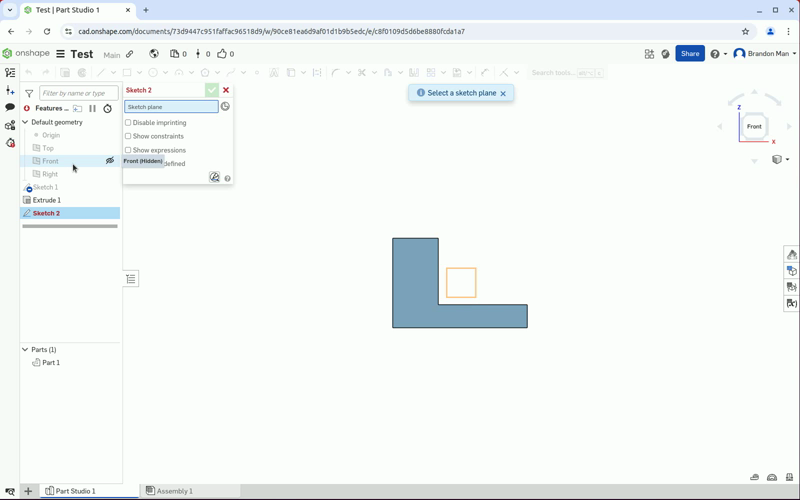
click(73, 163)
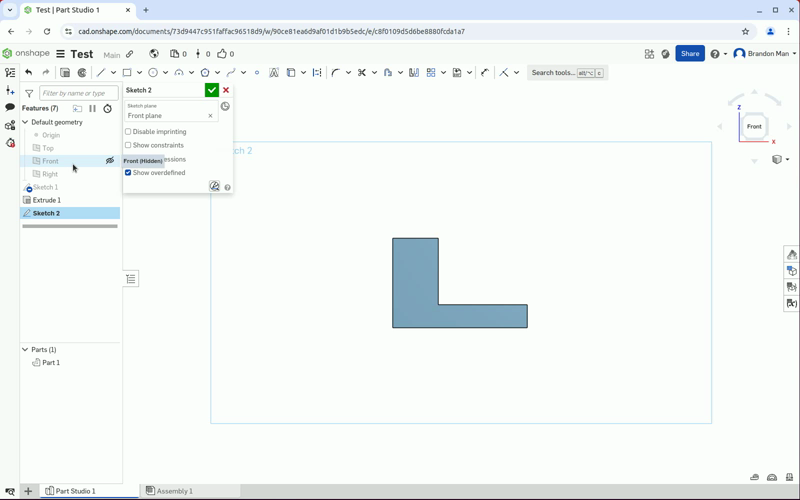
mouse_move(73, 352)
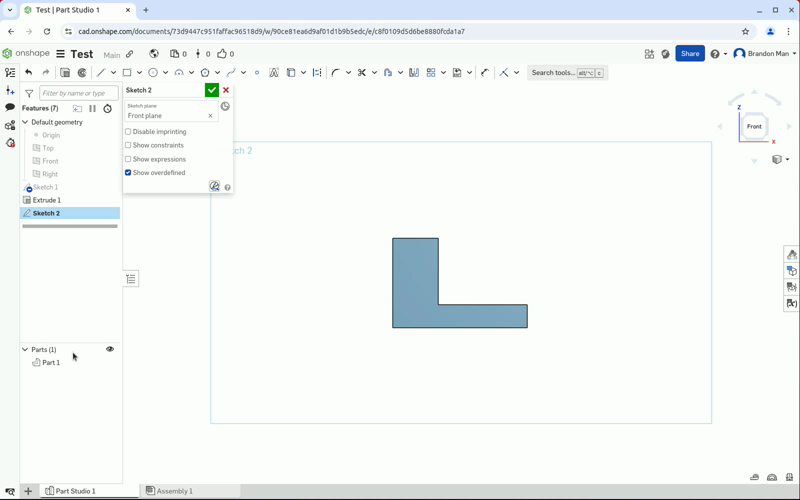
key(y)
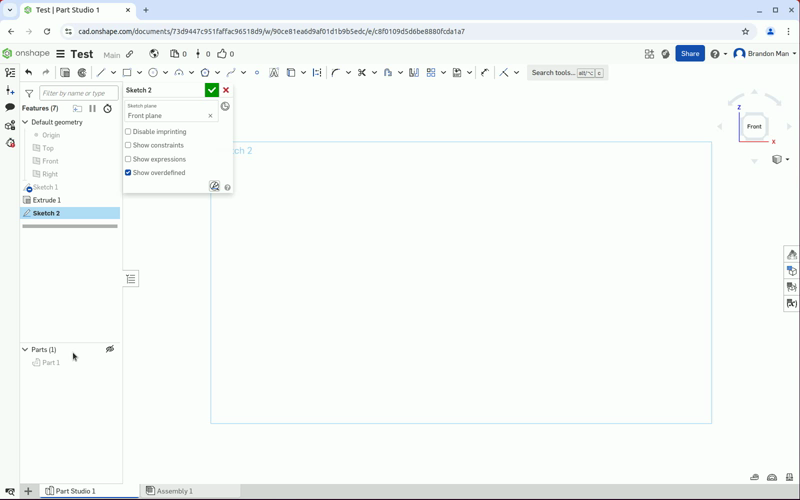
key(l)
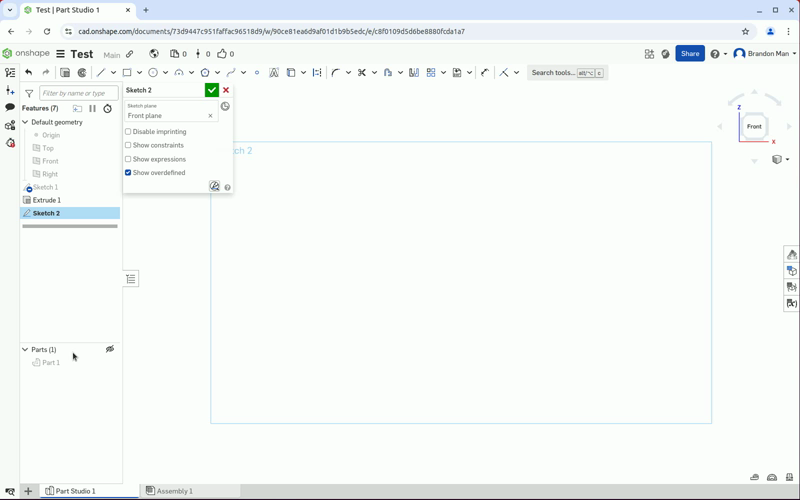
key_down(shift)
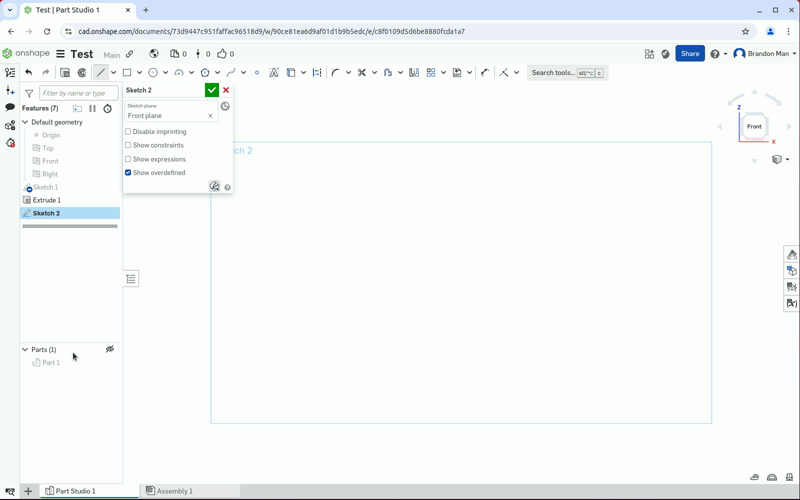
mouse_move(438, 305)
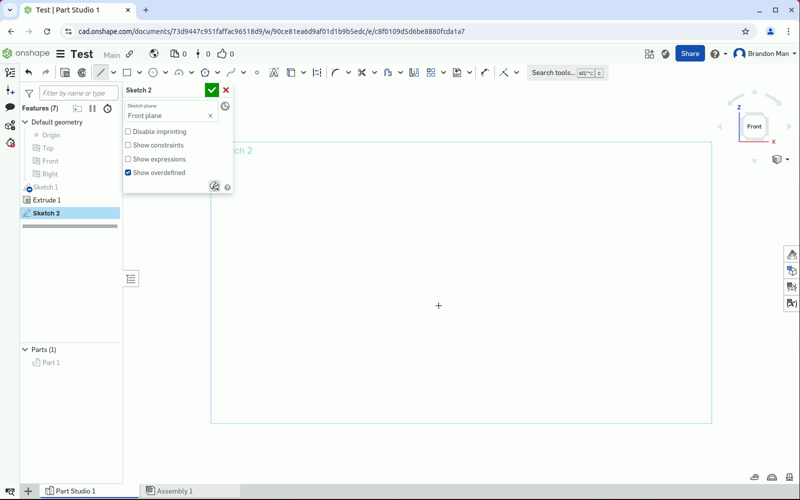
click(438, 305)
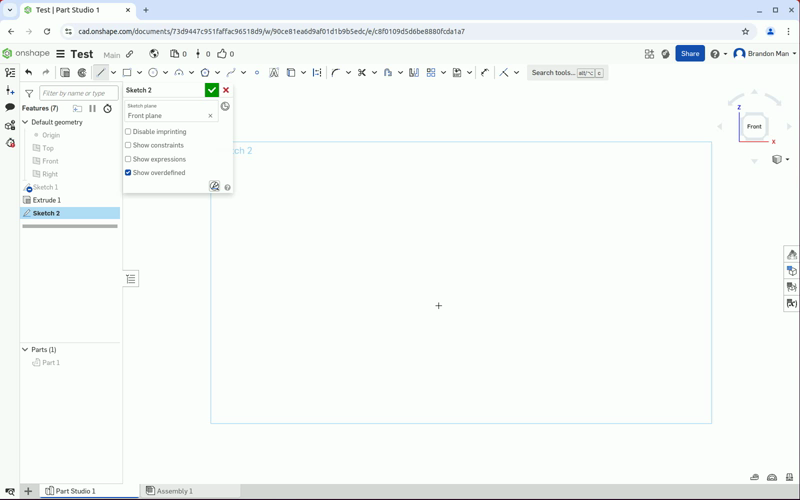
key_up(shift)
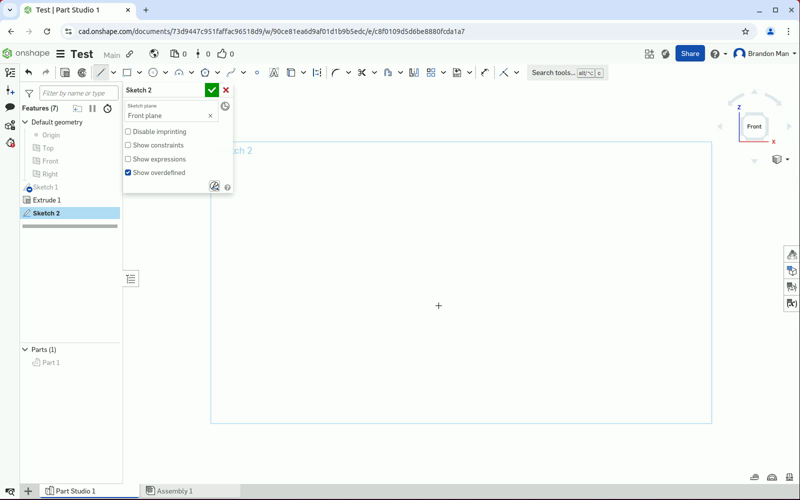
key_down(shift)
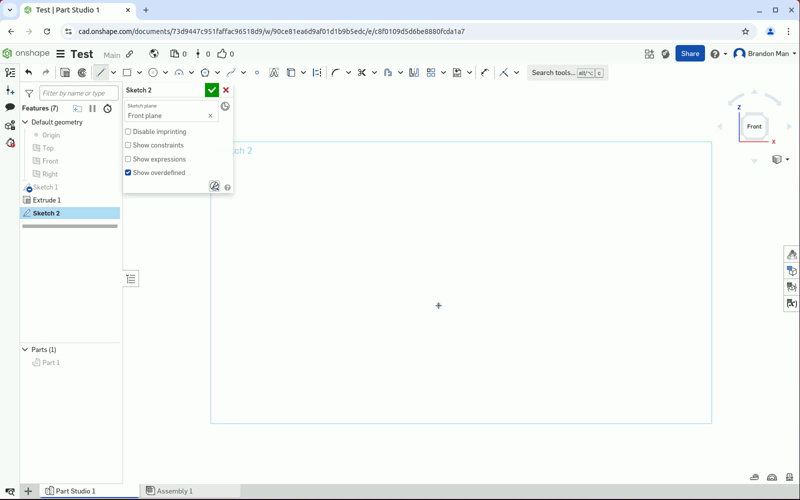
mouse_move(529, 305)
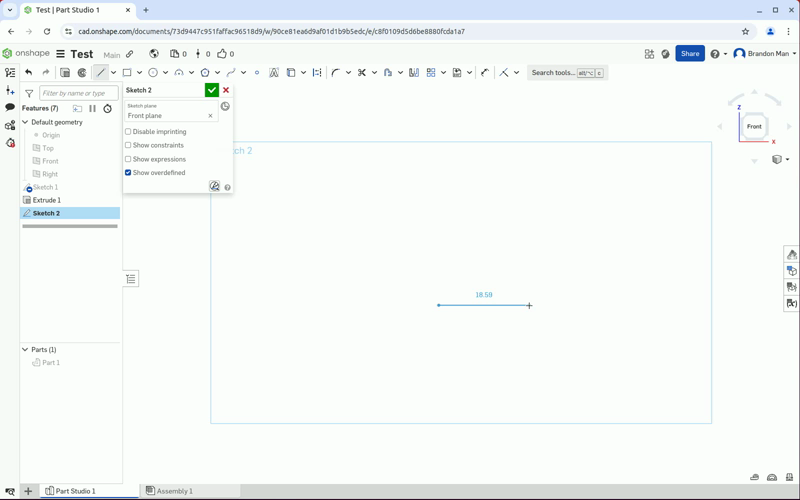
click(529, 305)
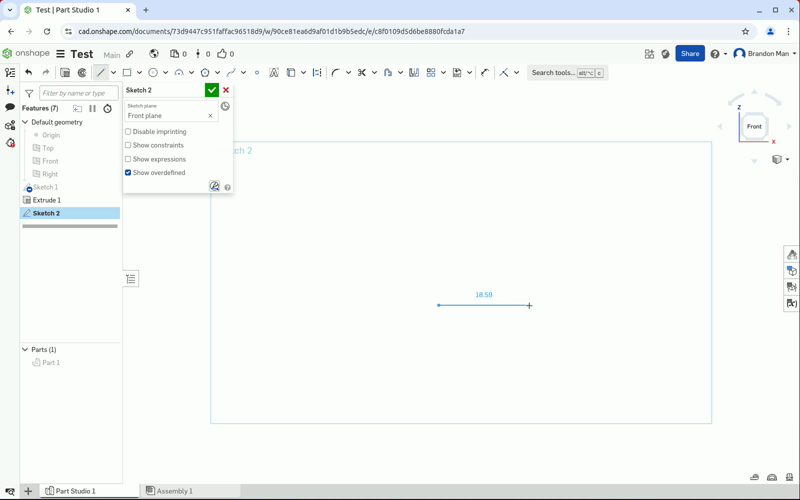
key_up(shift)
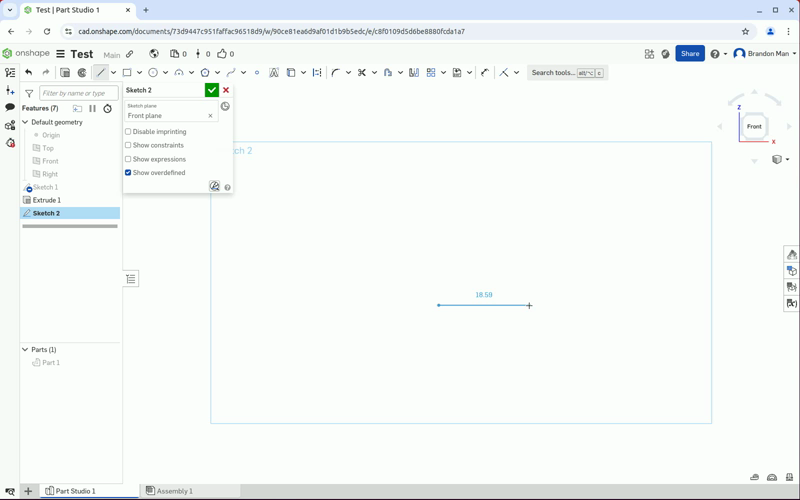
key_down(shift)
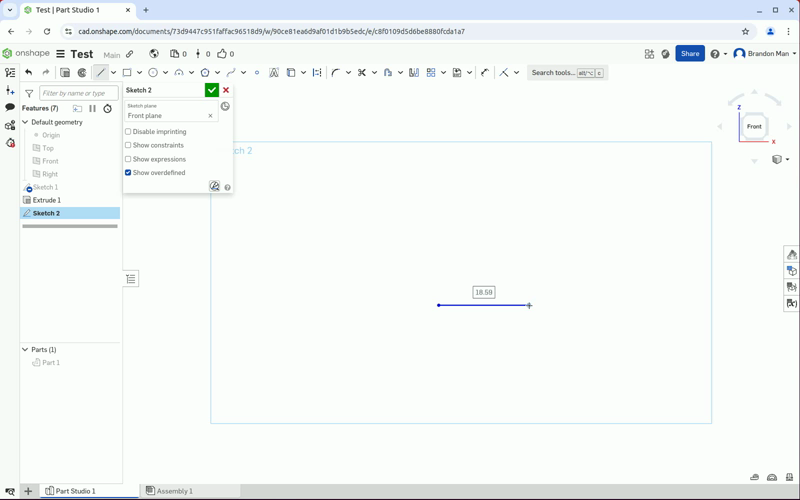
mouse_move(529, 237)
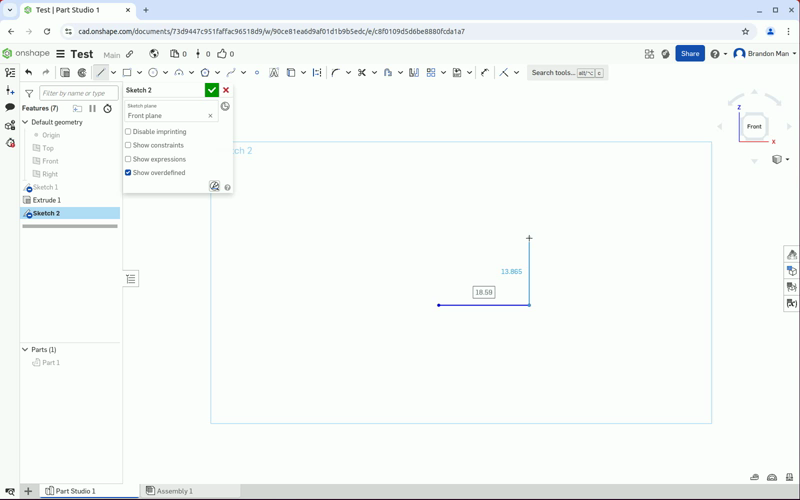
click(529, 237)
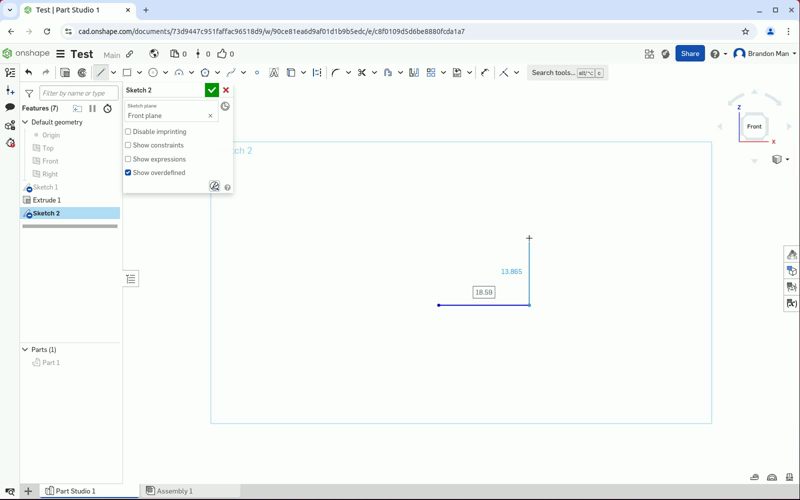
key_up(shift)
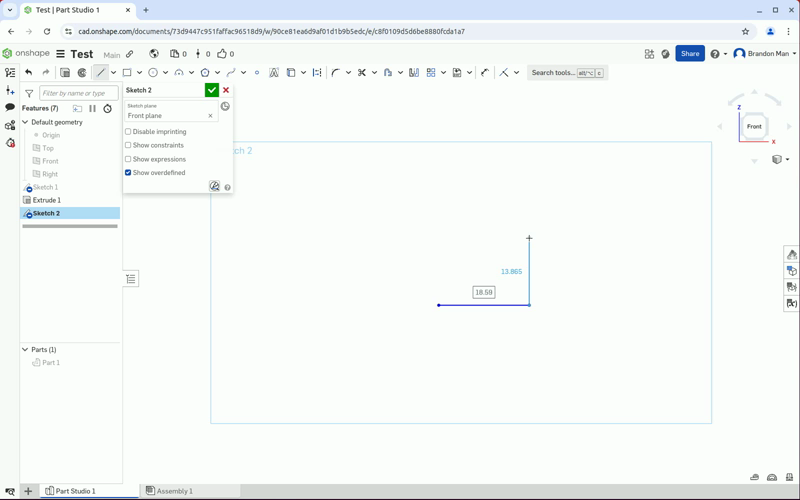
key_down(shift)
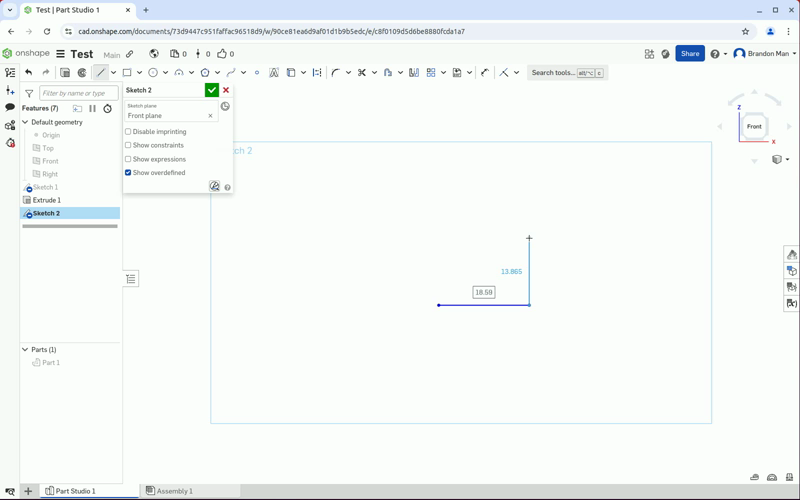
mouse_move(438, 237)
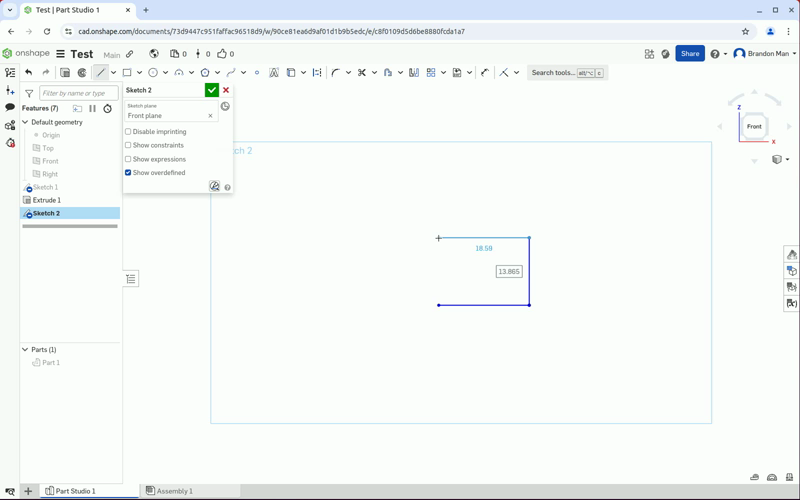
click(438, 237)
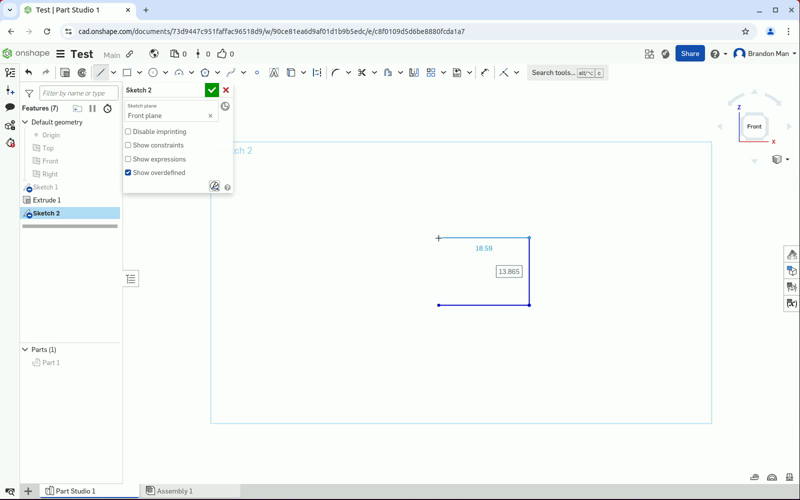
key_up(shift)
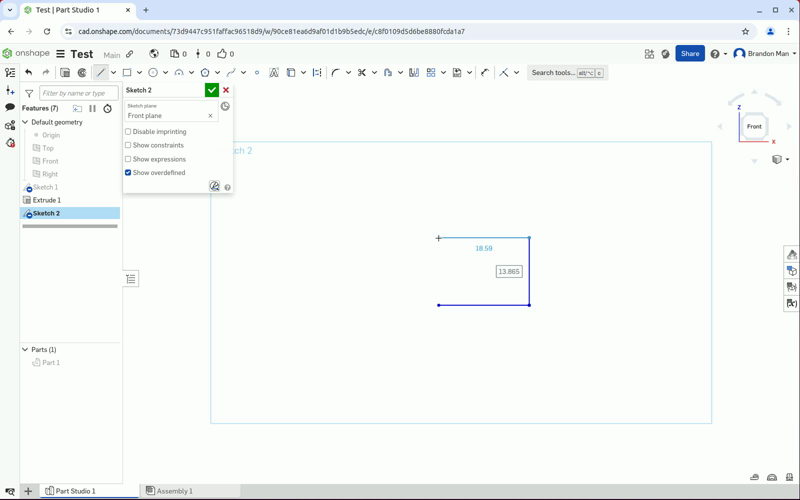
key_down(shift)
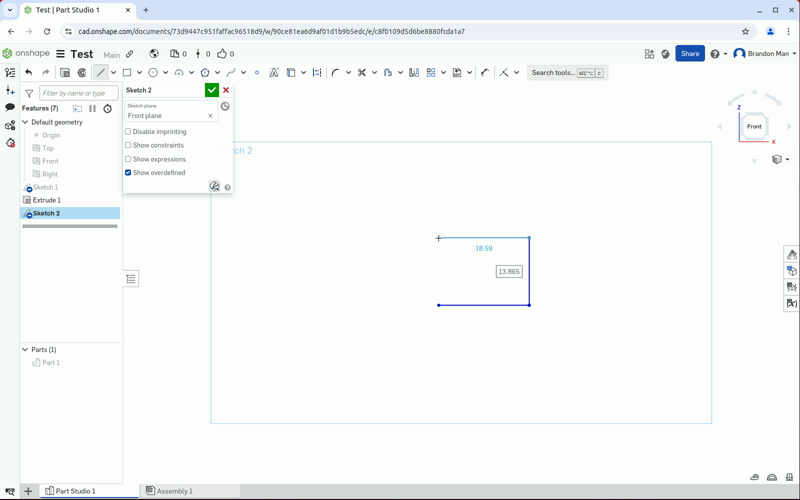
mouse_move(438, 305)
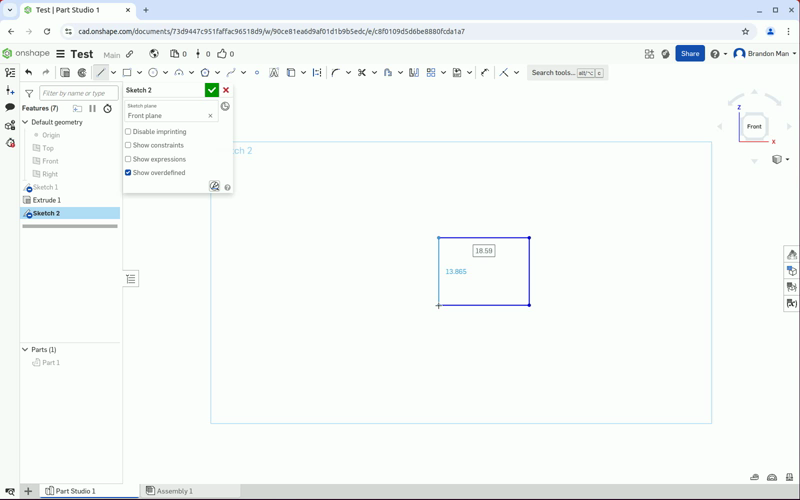
key_up(shift)
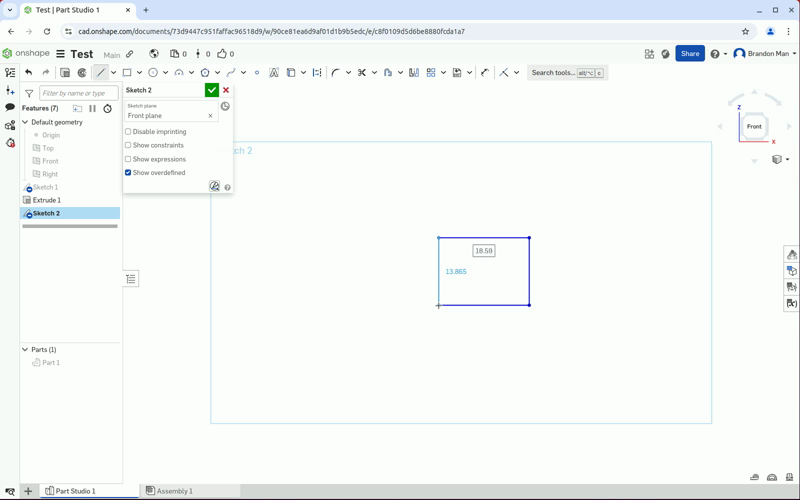
click(438, 305)
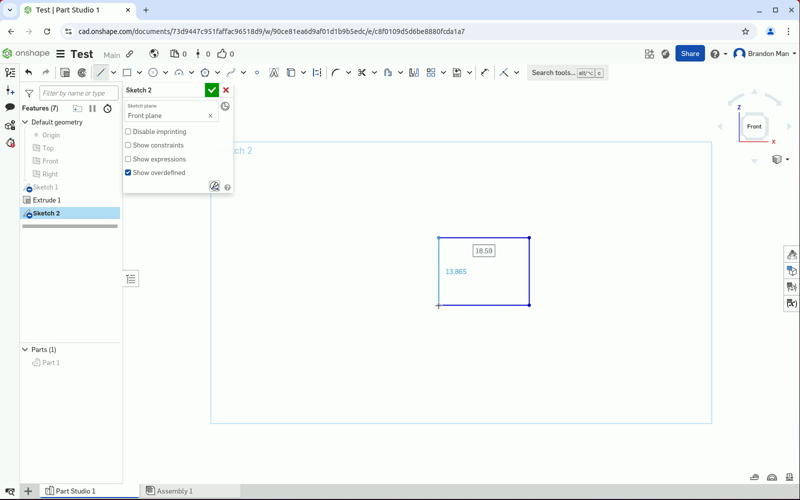
key(esc)
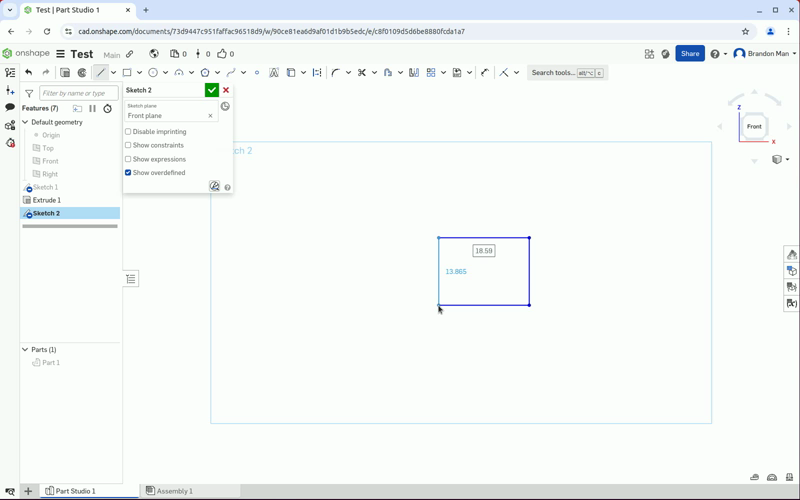
mouse_move(512, 248)
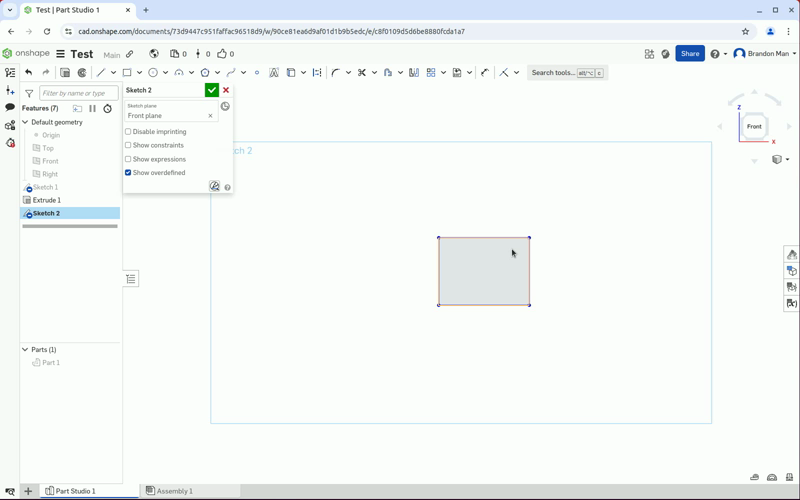
click(512, 248)
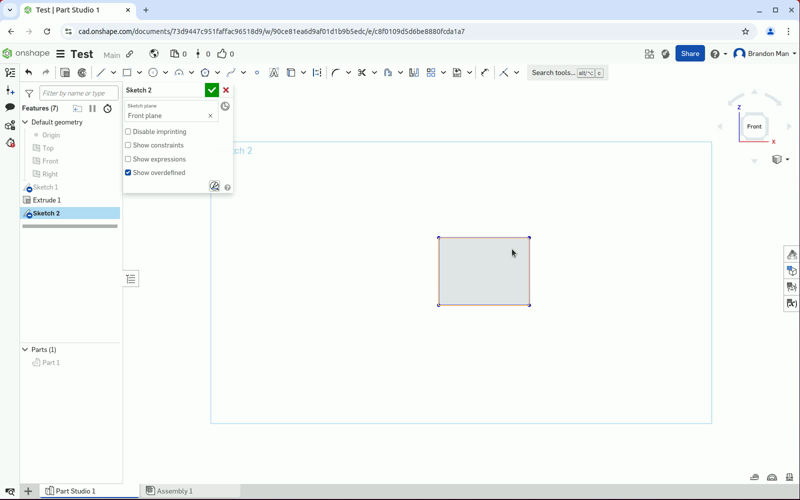
mouse_move(73, 352)
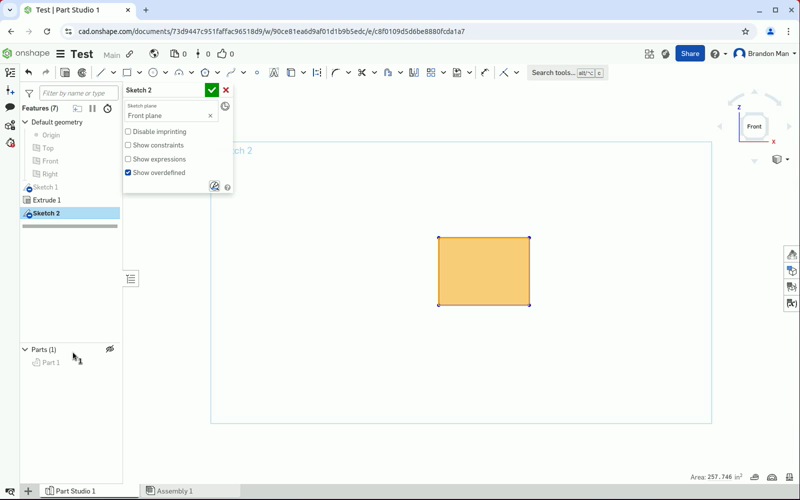
key(shift+y)
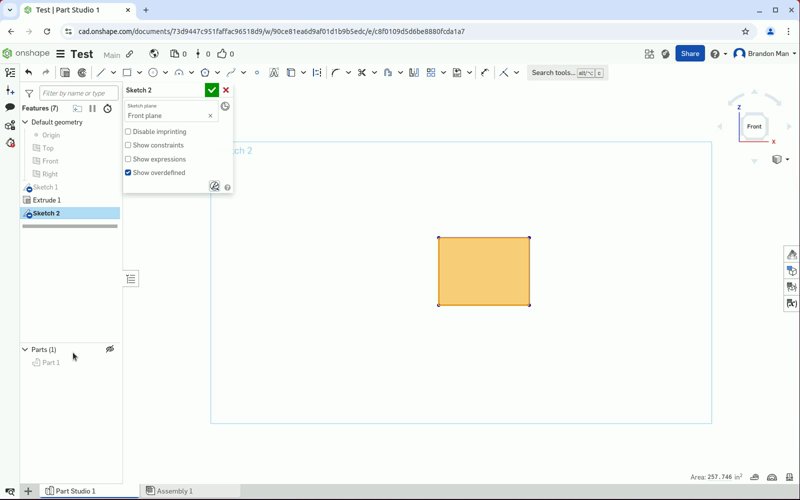
key(shift+e)
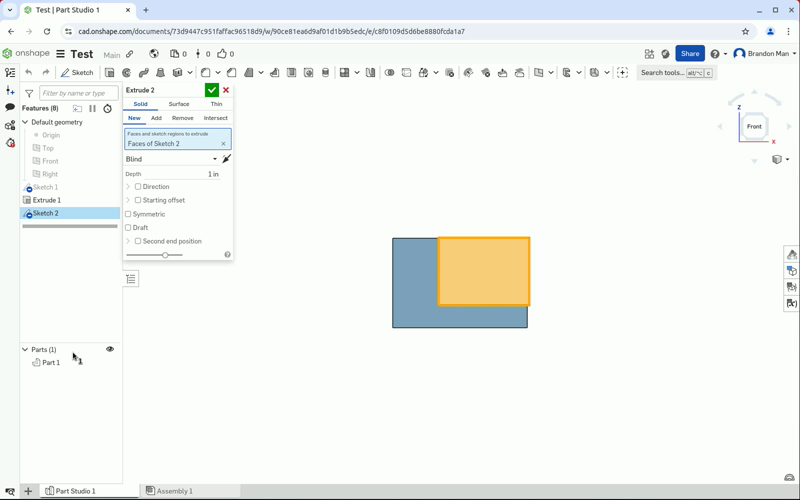
mouse_move(143, 106)
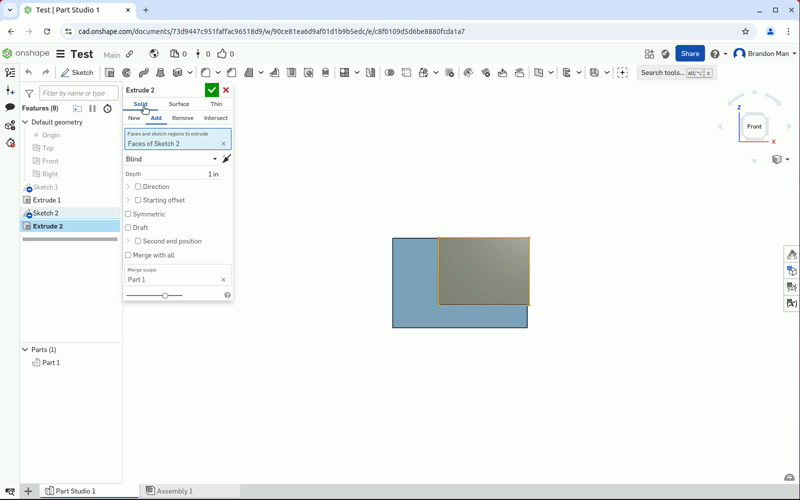
click(143, 106)
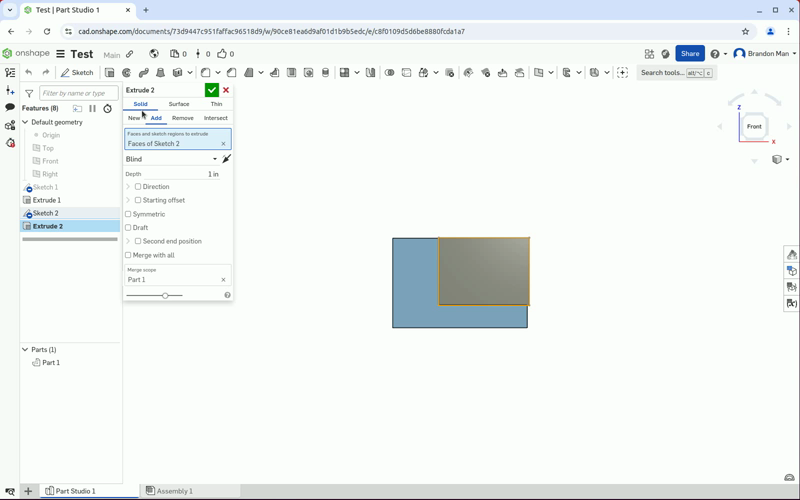
mouse_move(137, 120)
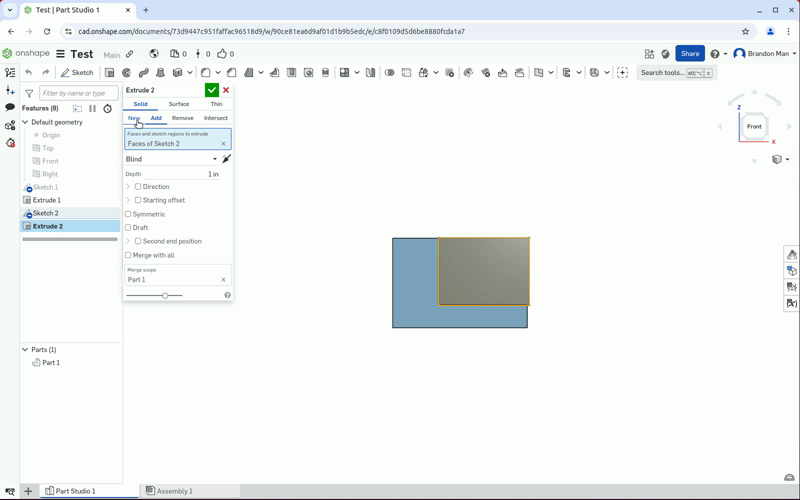
click(137, 120)
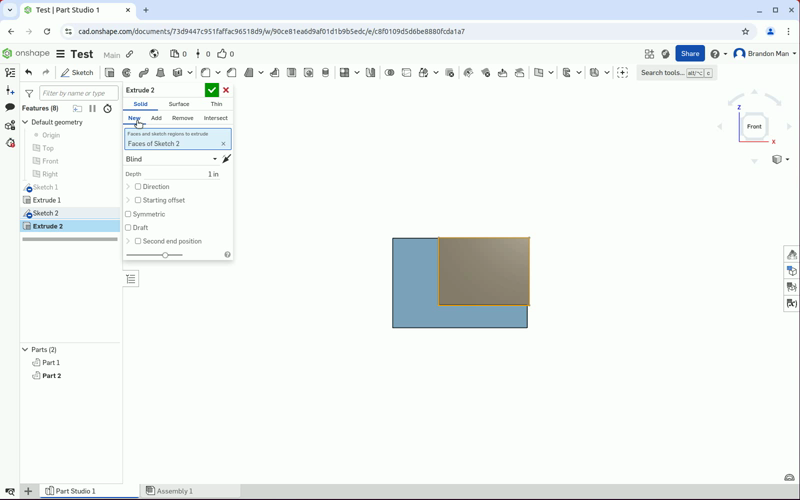
key(tab, 4)
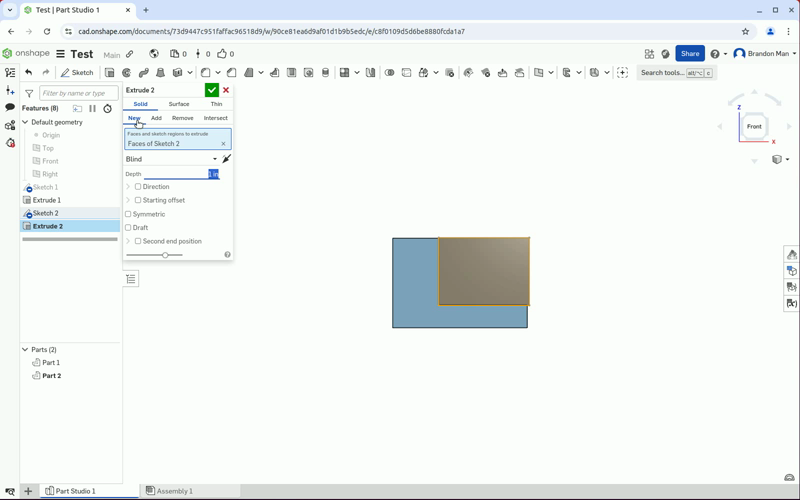
text(23.108)
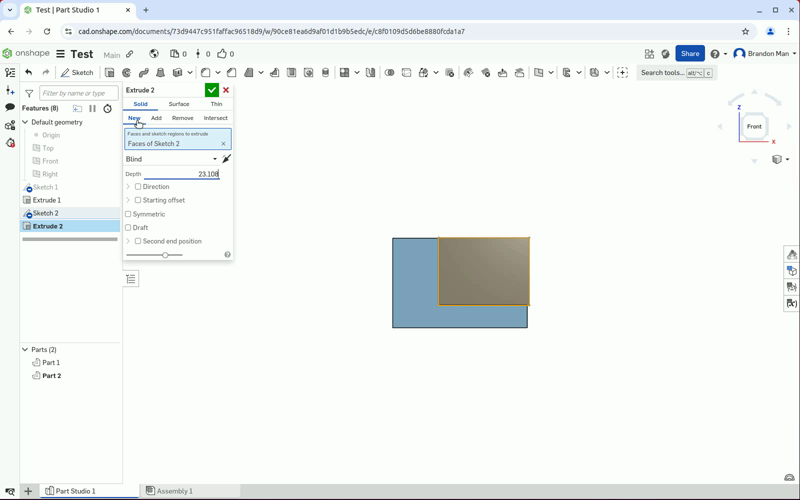
key(enter)
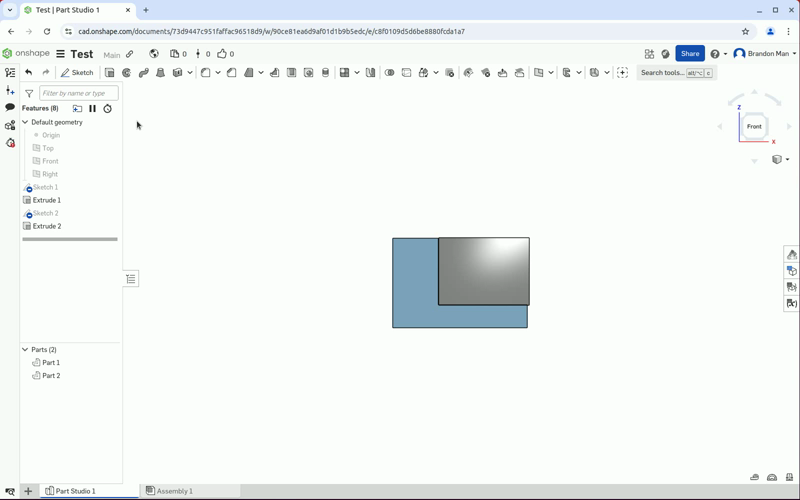
key(shift+h)
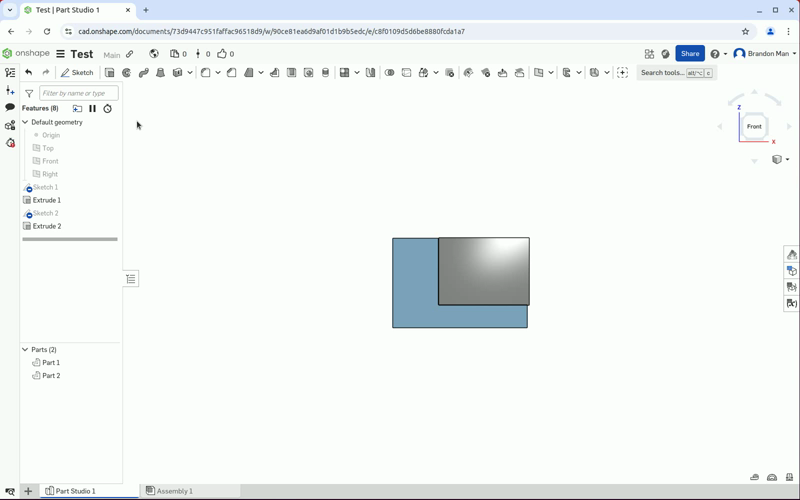
key(shift+h)
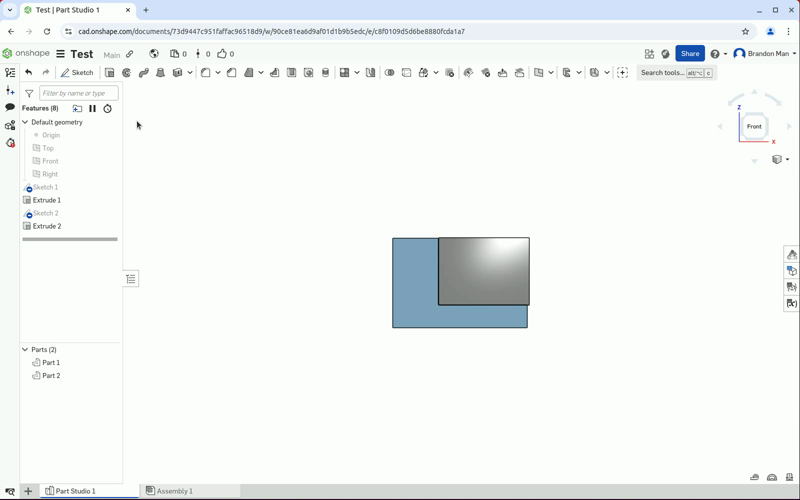
mouse_move(73, 189)
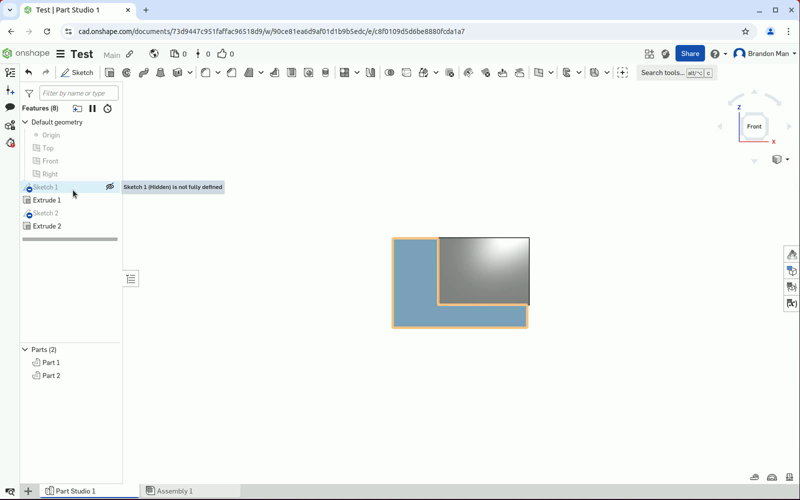
click(73, 189)
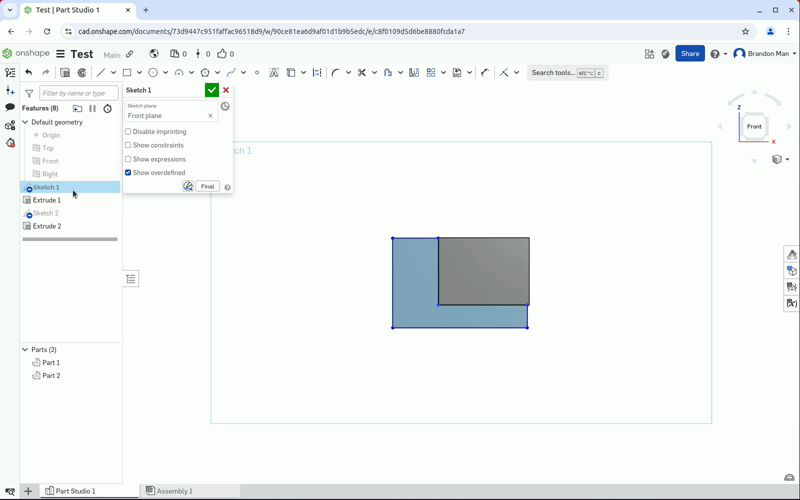
mouse_move(229, 92)
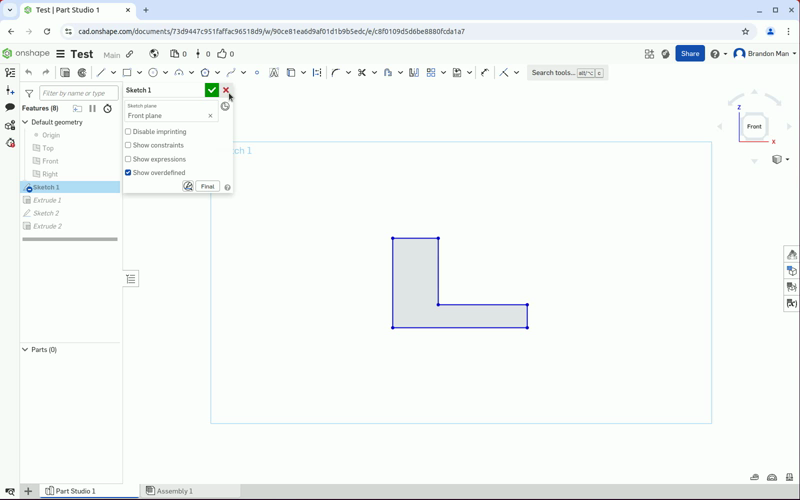
click(229, 92)
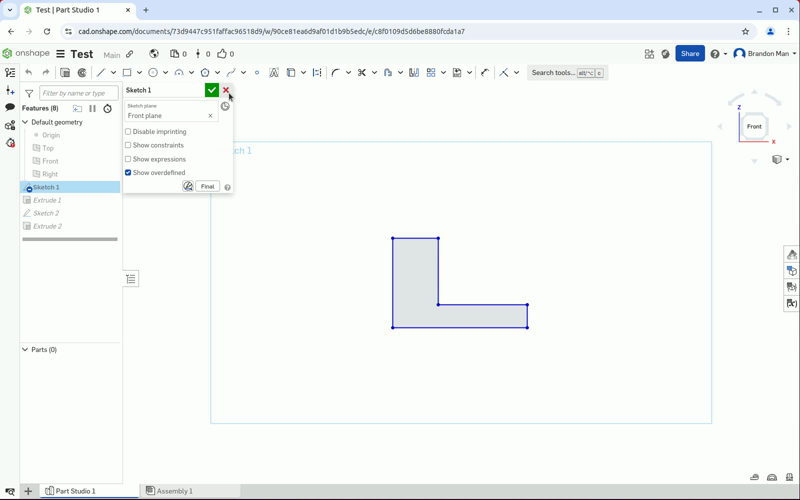
key(shift+s)
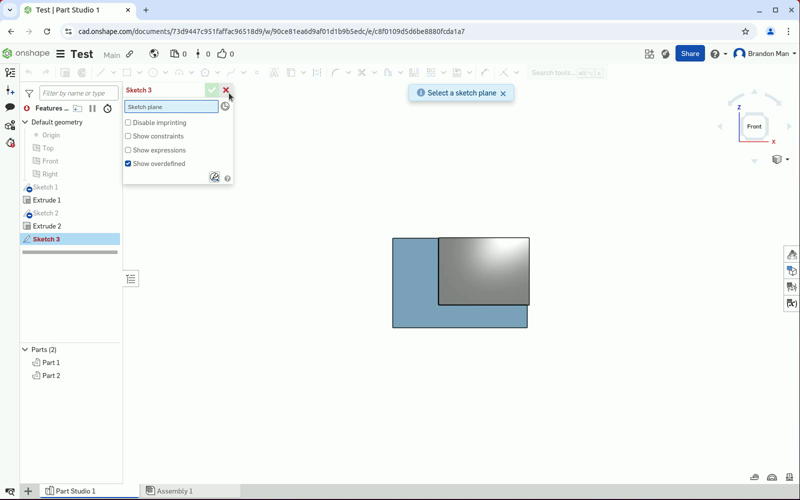
mouse_move(73, 163)
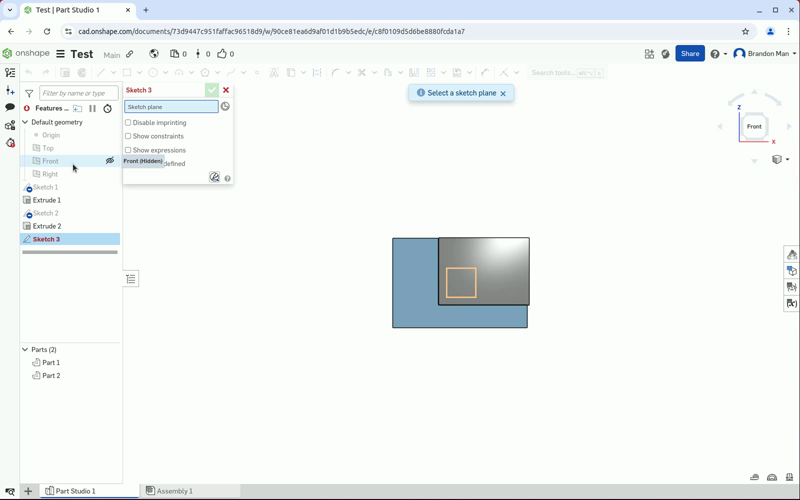
click(73, 163)
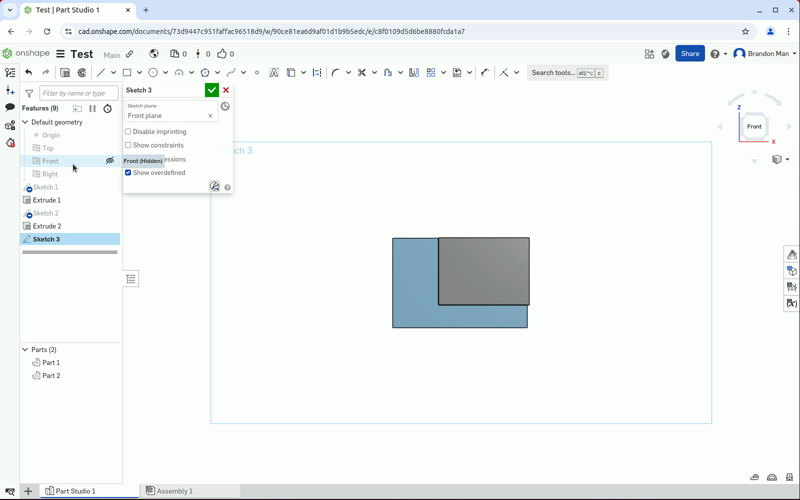
mouse_move(73, 352)
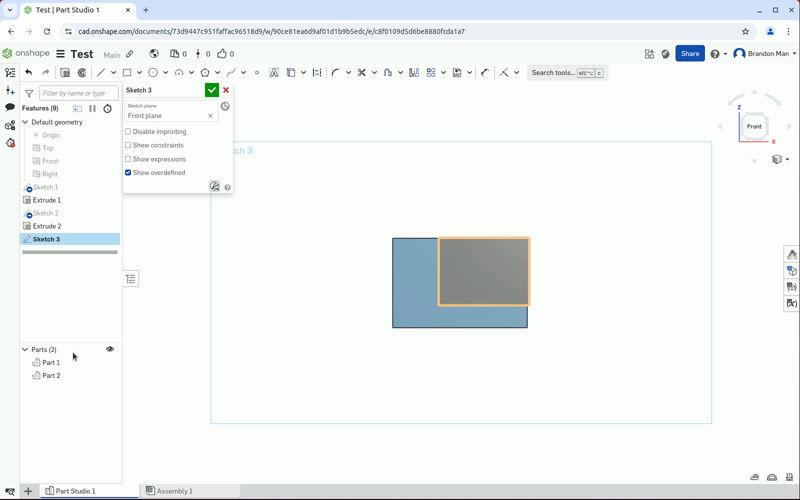
key(y)
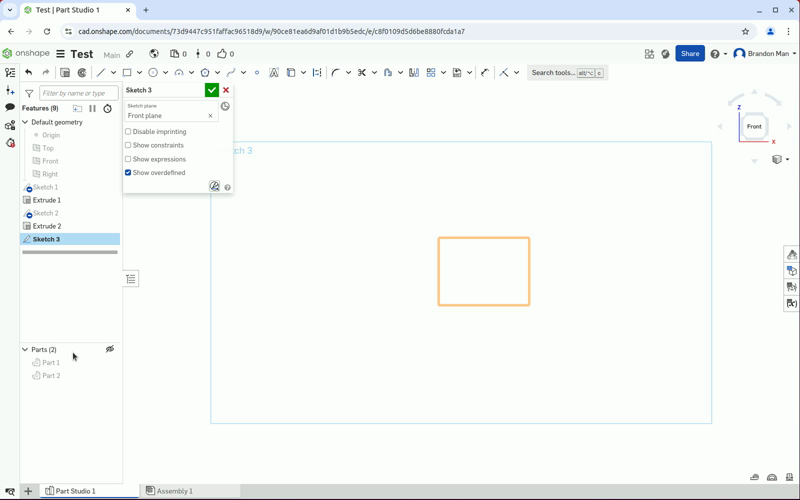
key(l)
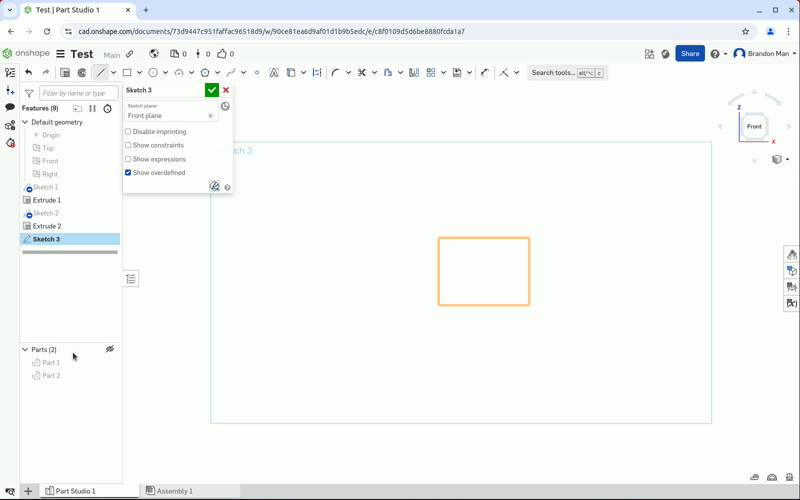
key_down(shift)
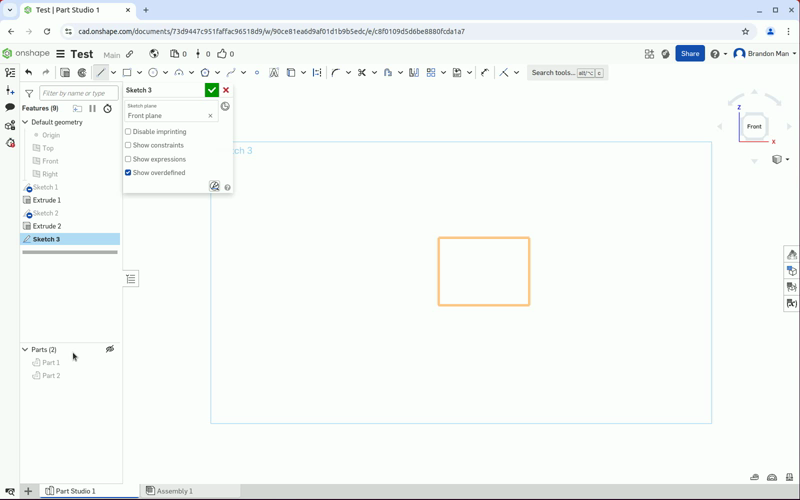
mouse_move(438, 305)
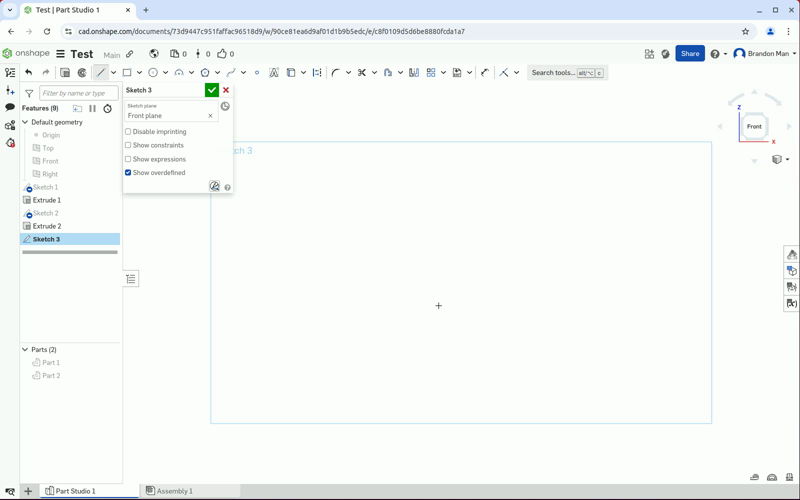
click(438, 305)
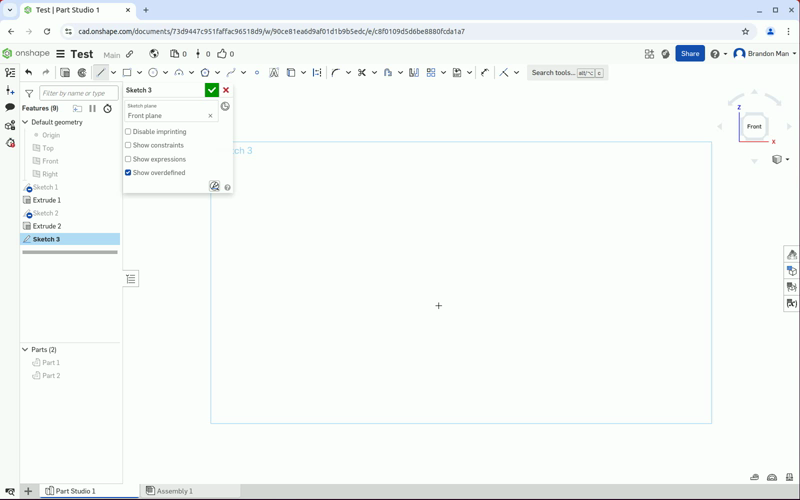
key_up(shift)
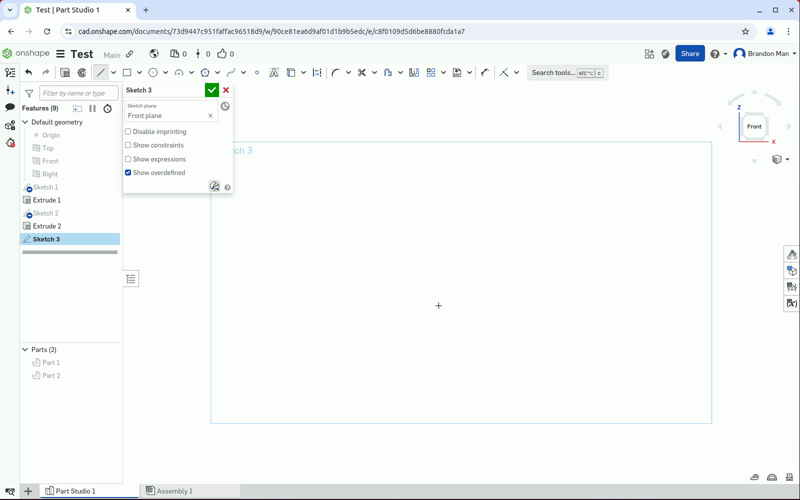
key_down(shift)
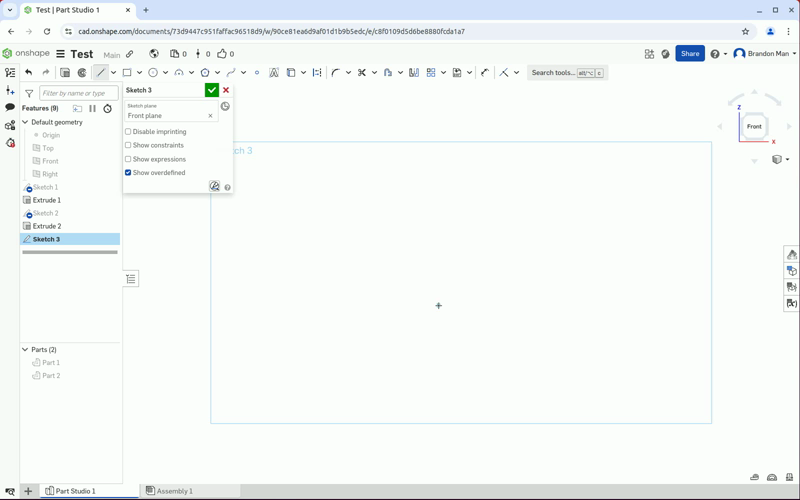
mouse_move(529, 305)
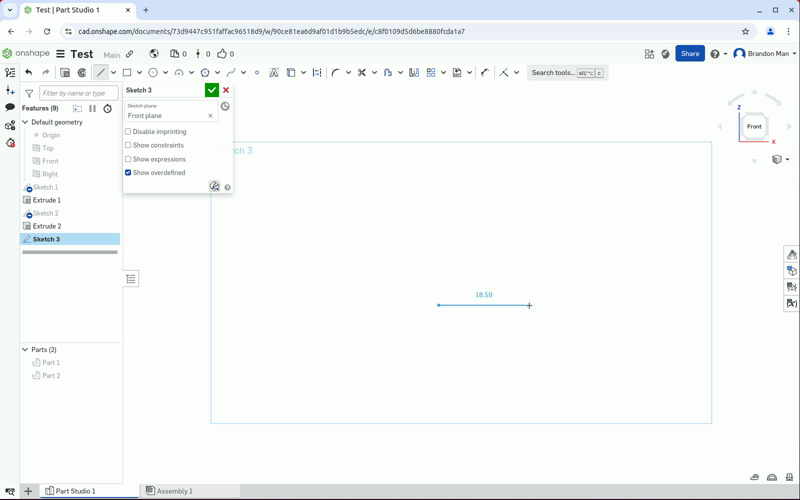
click(529, 305)
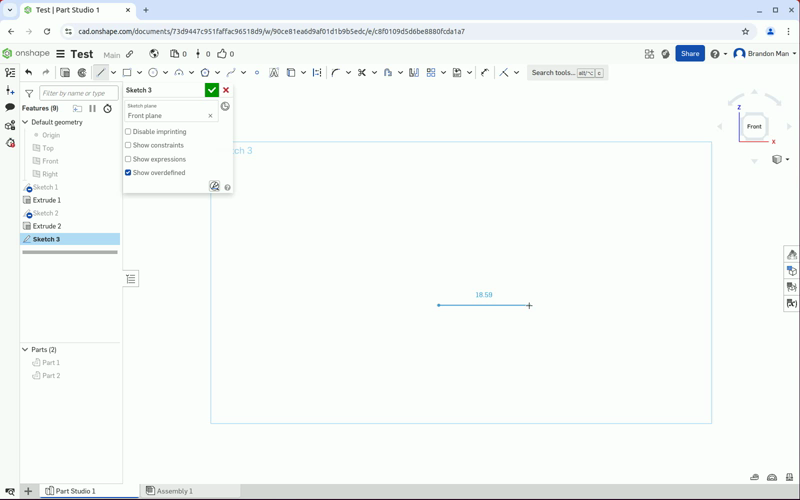
key_up(shift)
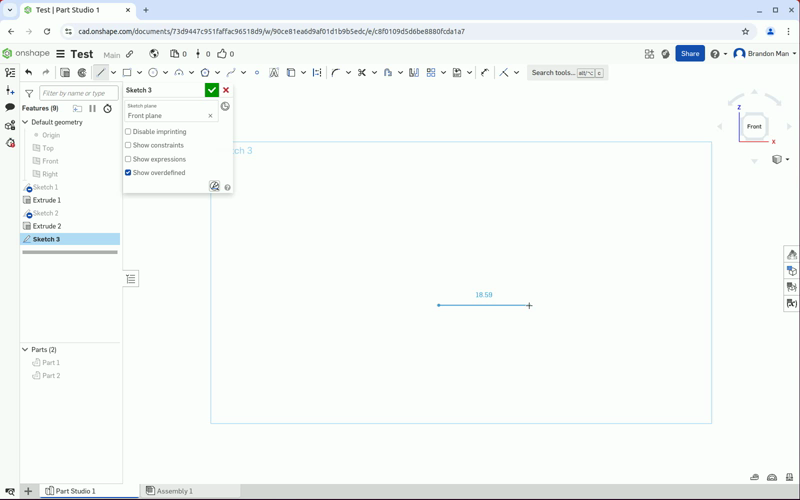
key_down(shift)
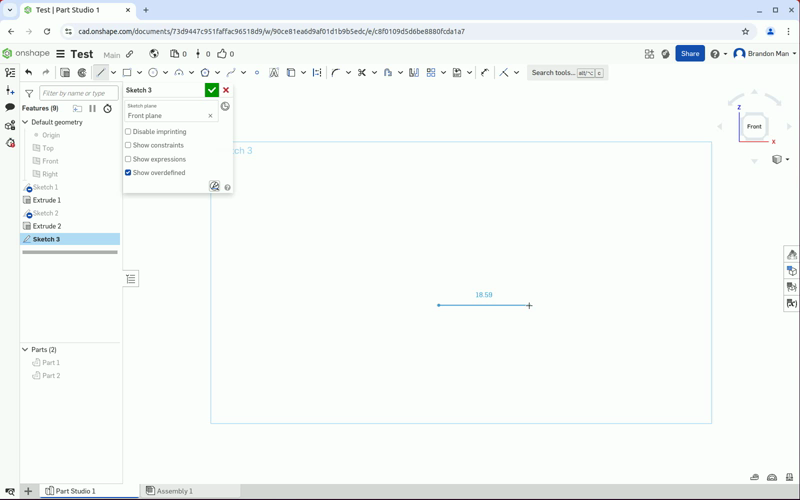
mouse_move(529, 237)
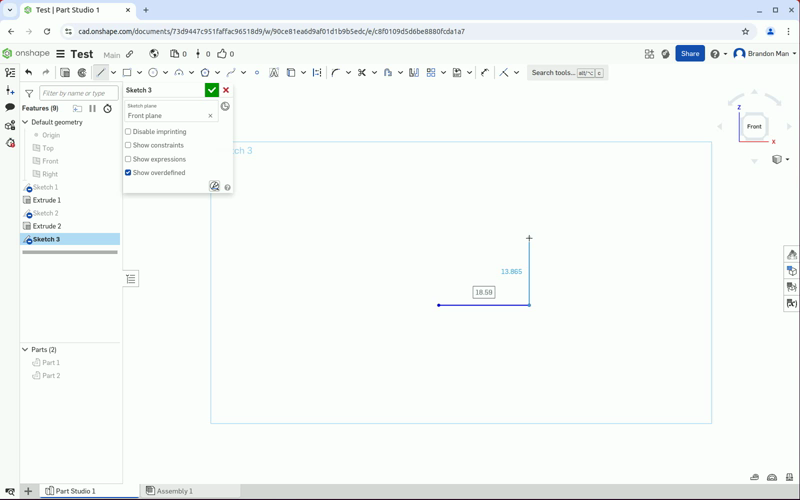
click(529, 237)
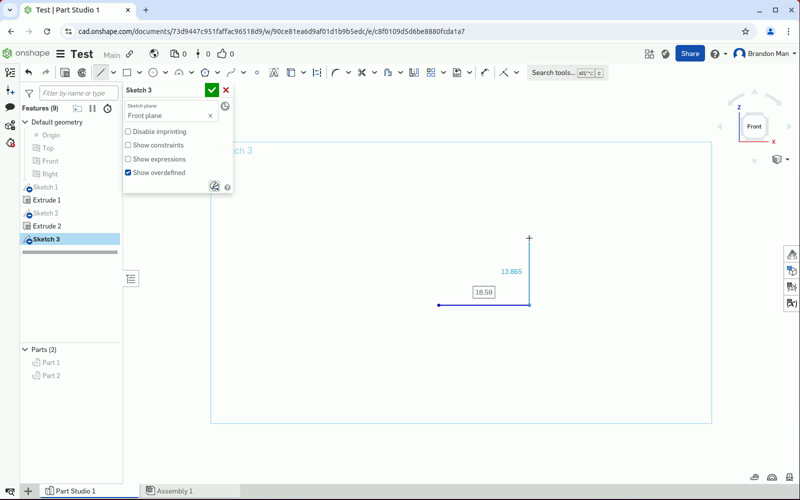
key_up(shift)
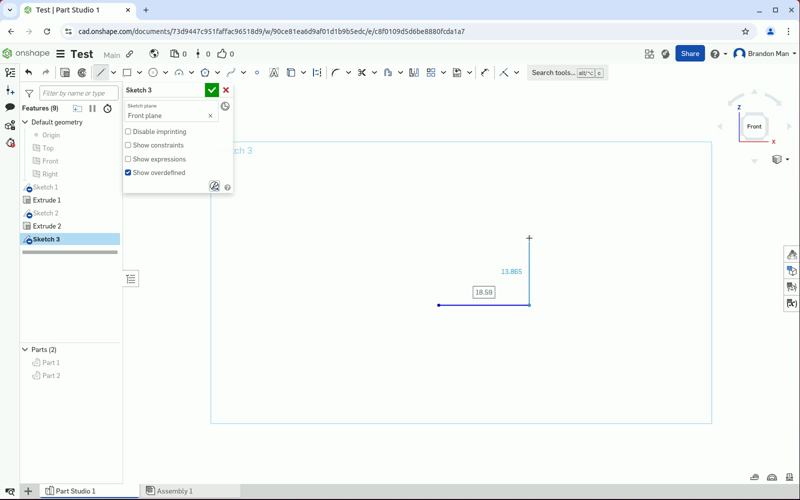
key_down(shift)
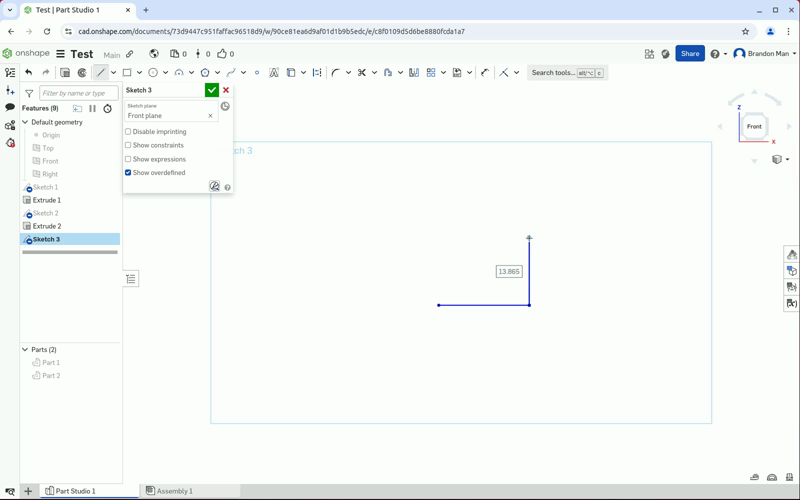
mouse_move(438, 237)
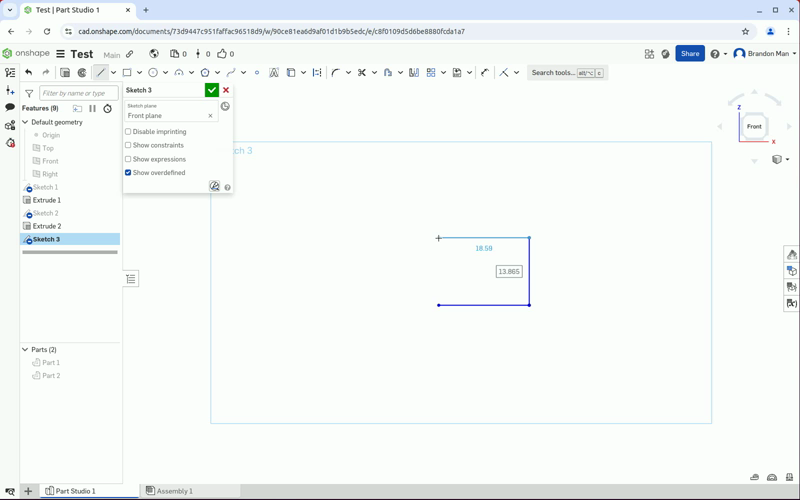
click(438, 237)
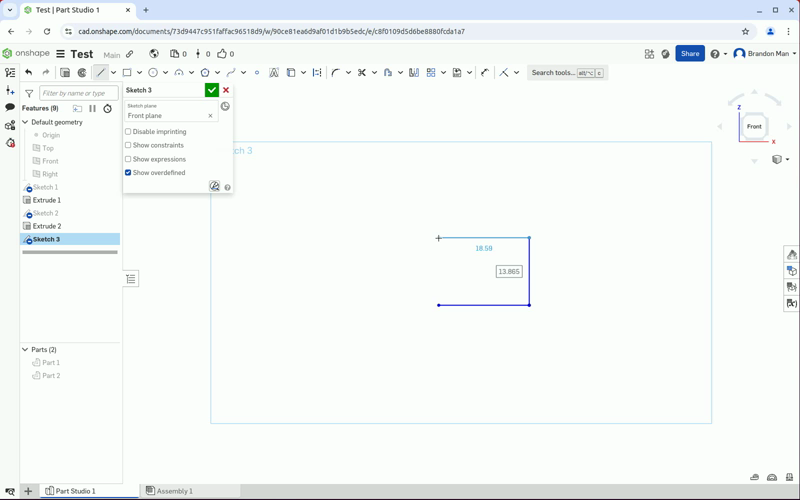
key_up(shift)
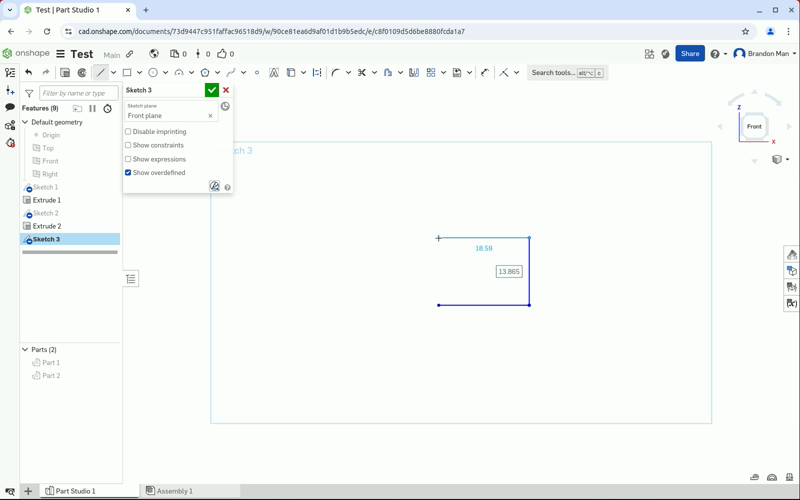
key_down(shift)
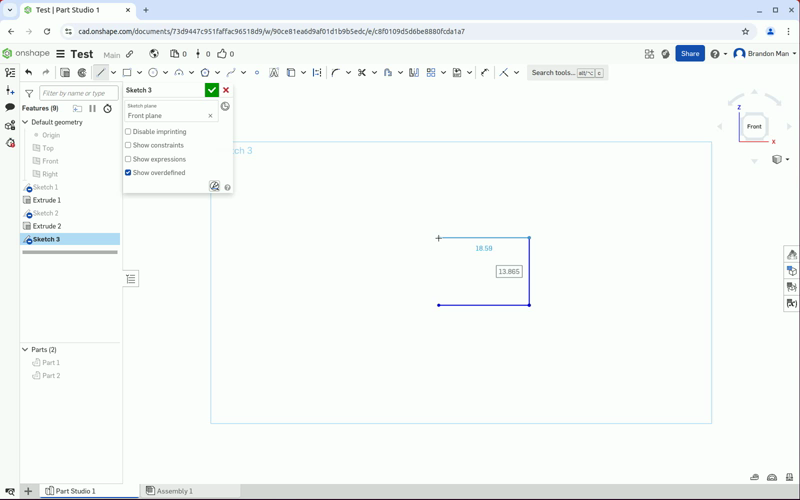
mouse_move(438, 305)
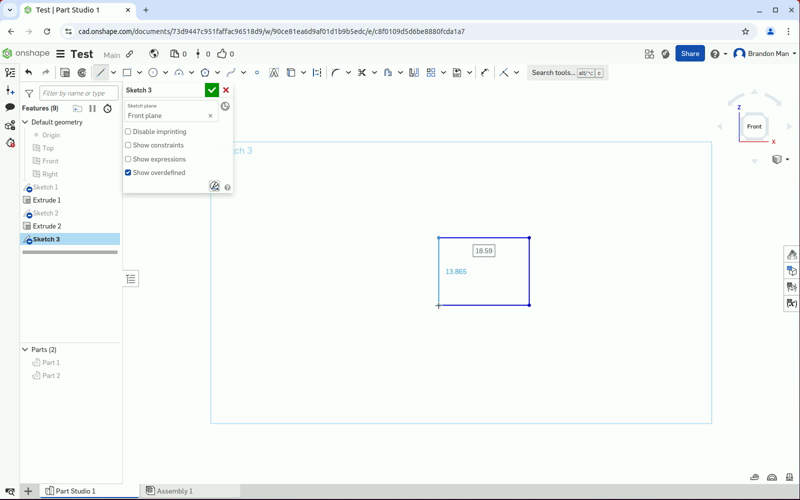
key_up(shift)
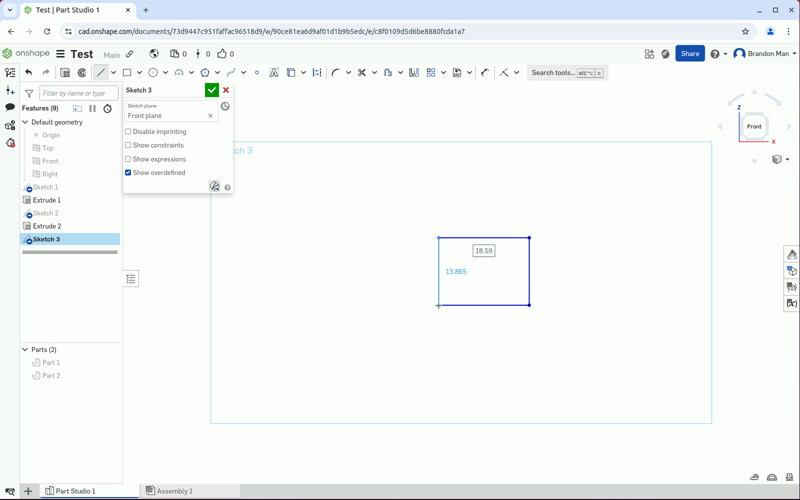
click(438, 305)
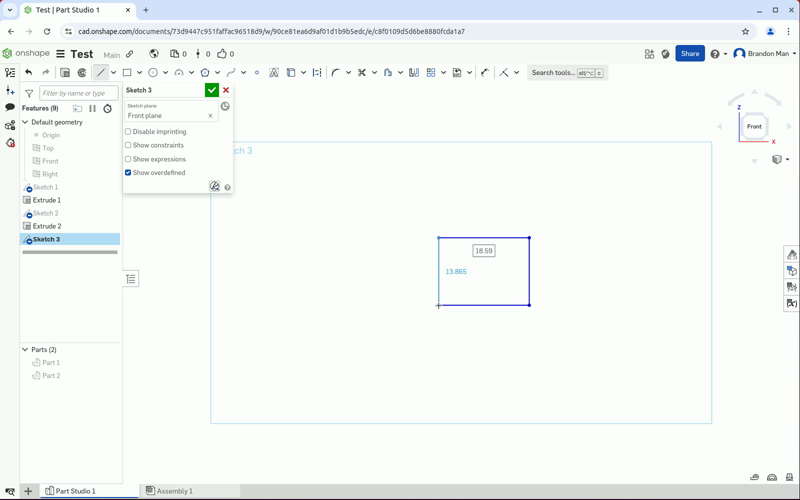
key(esc)
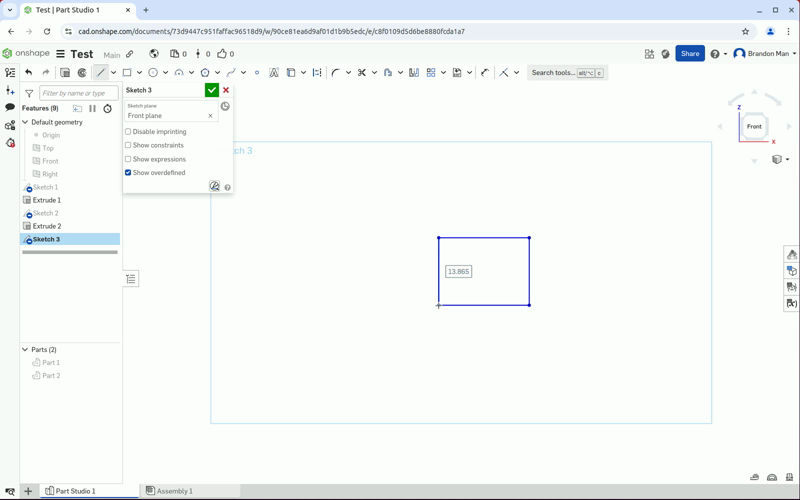
mouse_move(475, 257)
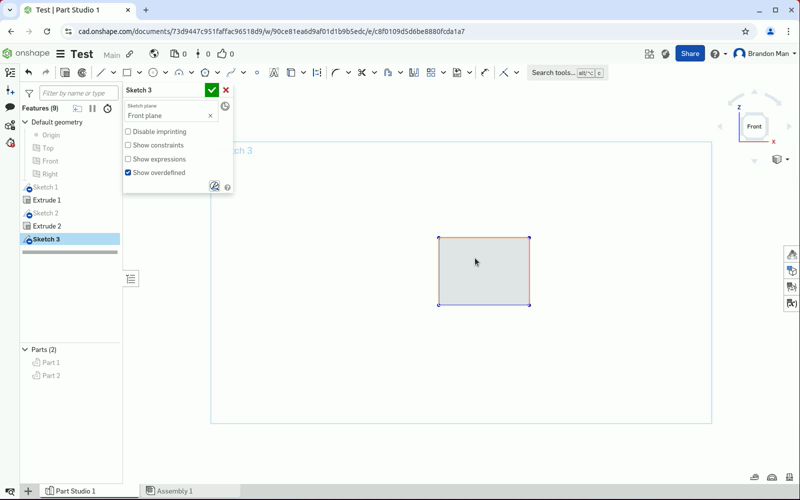
click(475, 257)
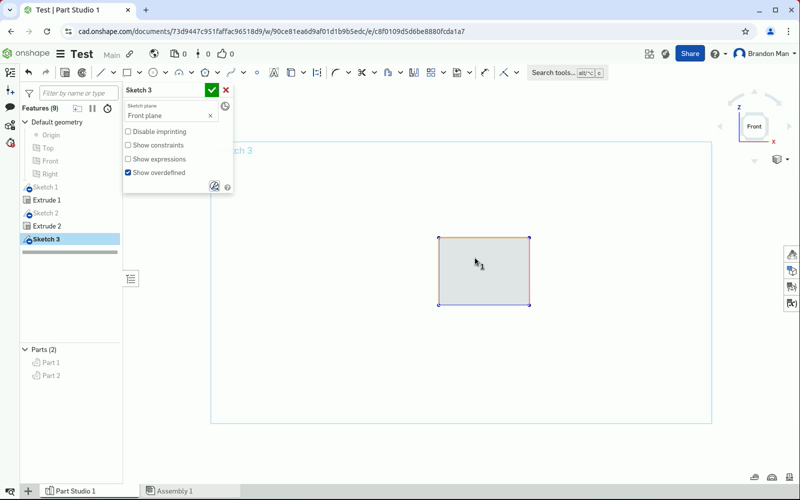
mouse_move(73, 352)
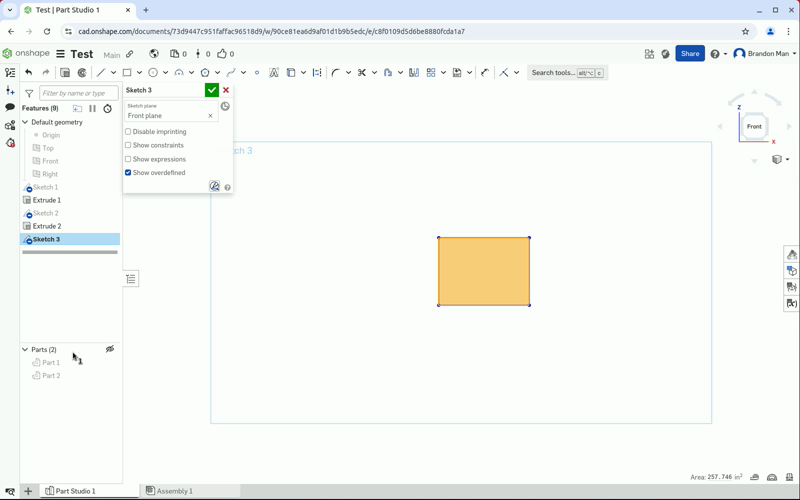
key(shift+y)
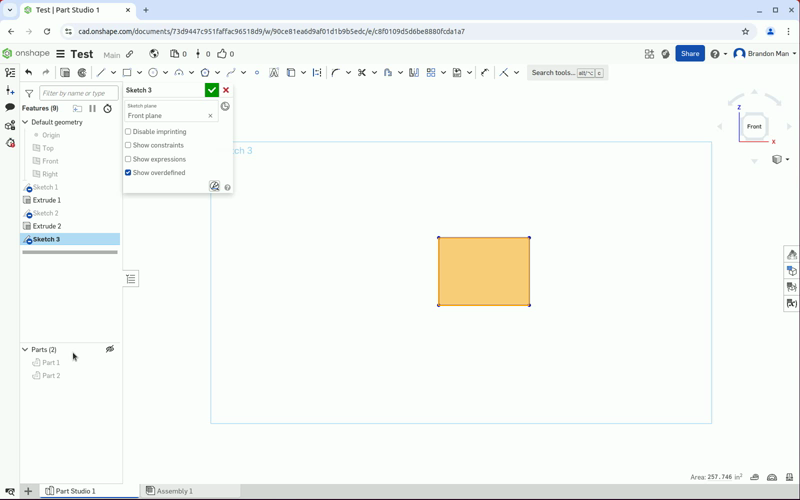
key(shift+e)
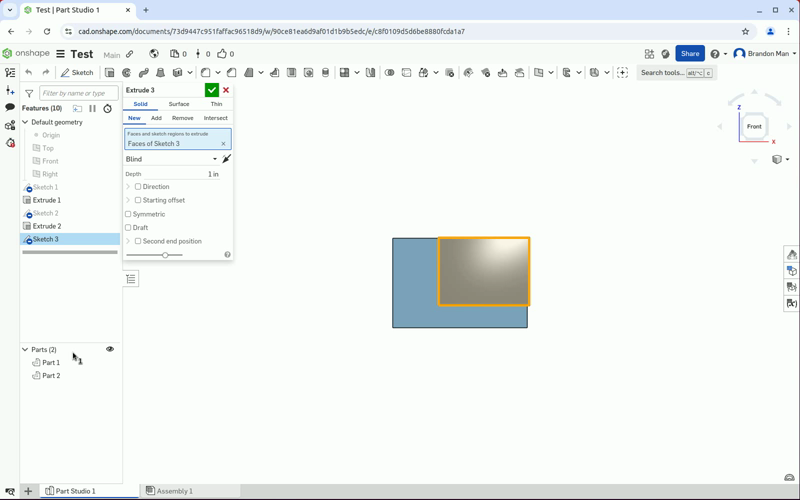
mouse_move(143, 106)
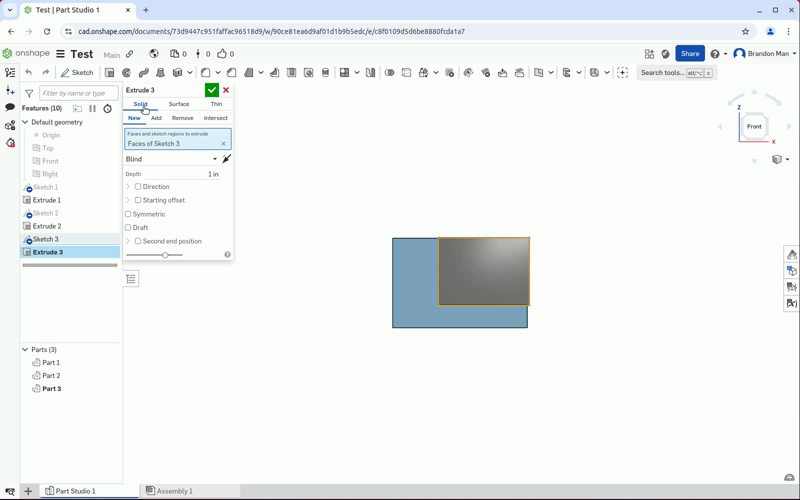
click(143, 106)
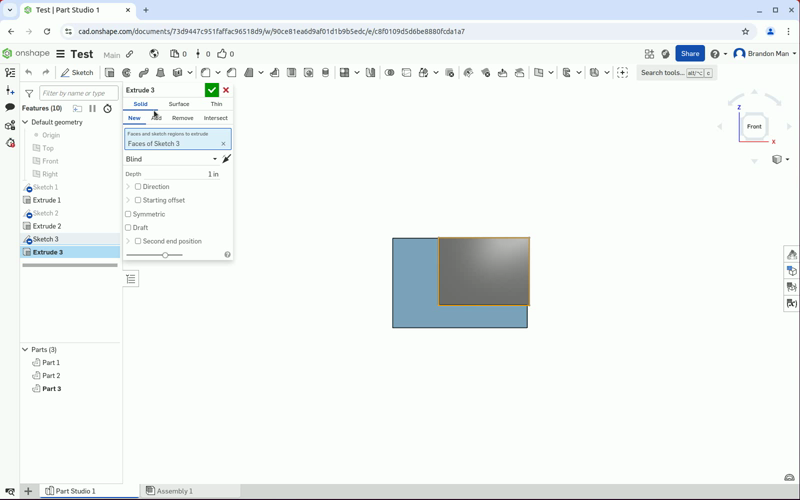
mouse_move(186, 120)
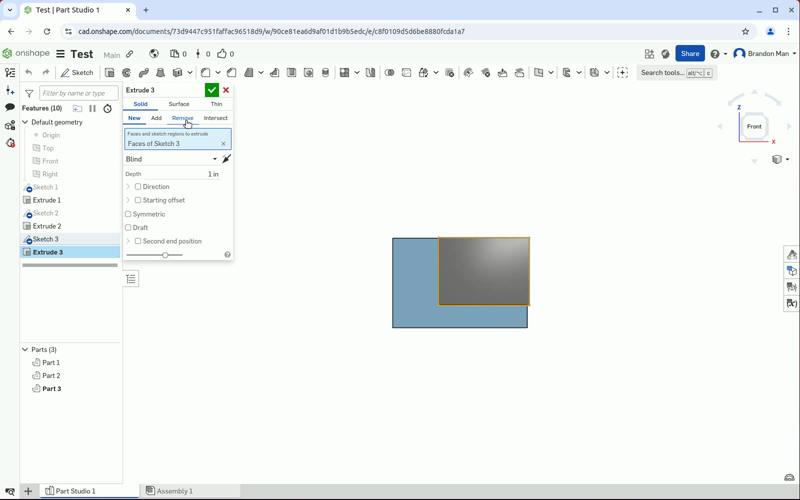
click(186, 120)
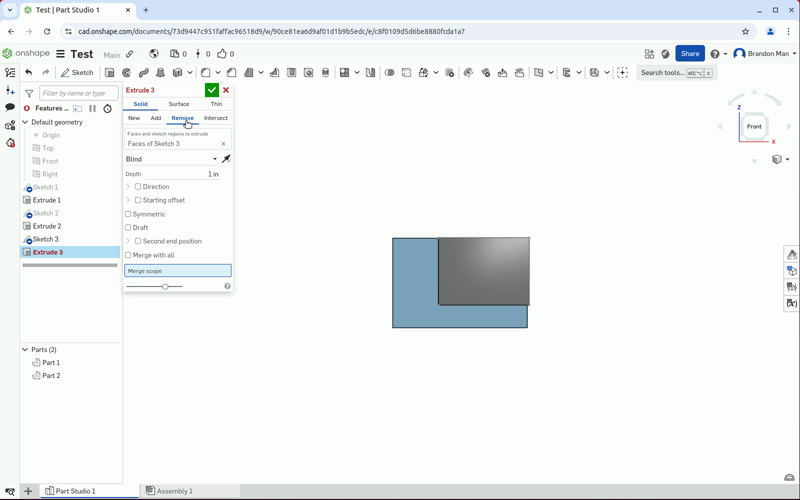
key(tab, 4)
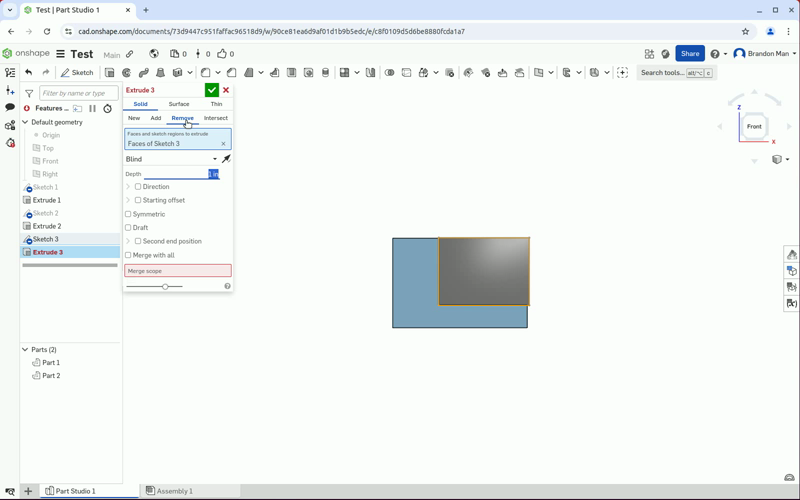
text(-23.108)
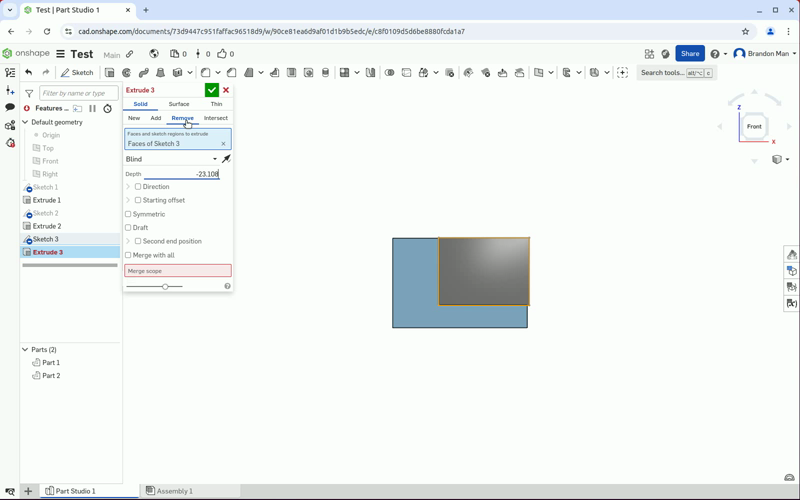
key(tab, 3)
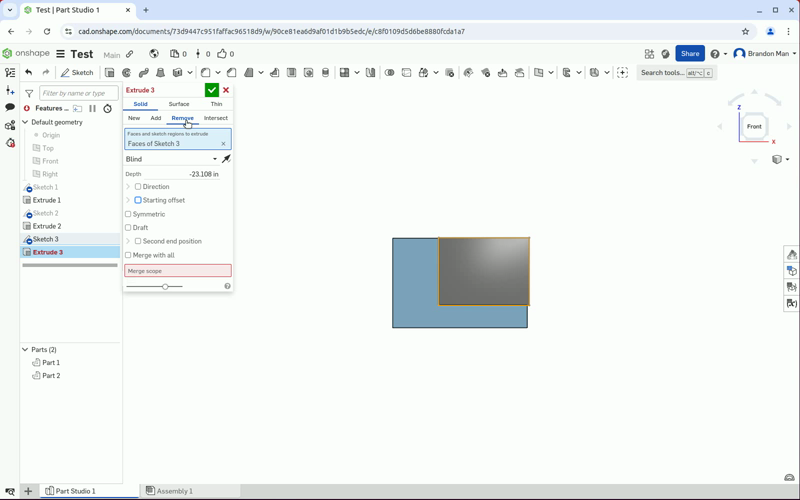
key(tab, 2)
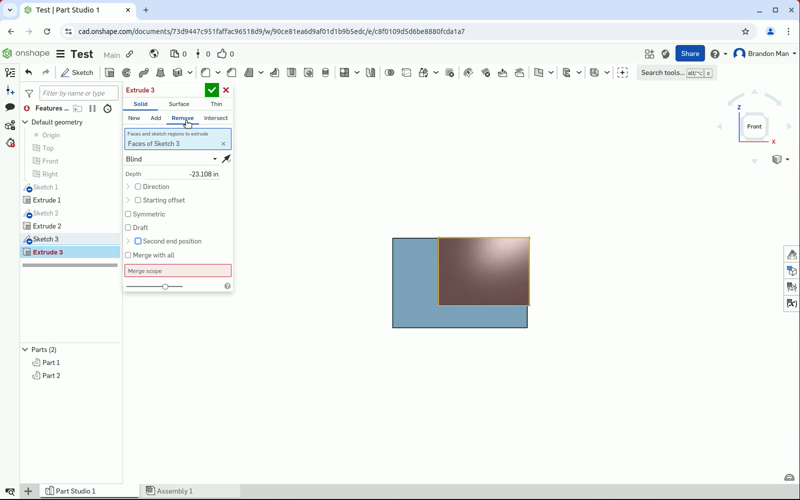
key(space)
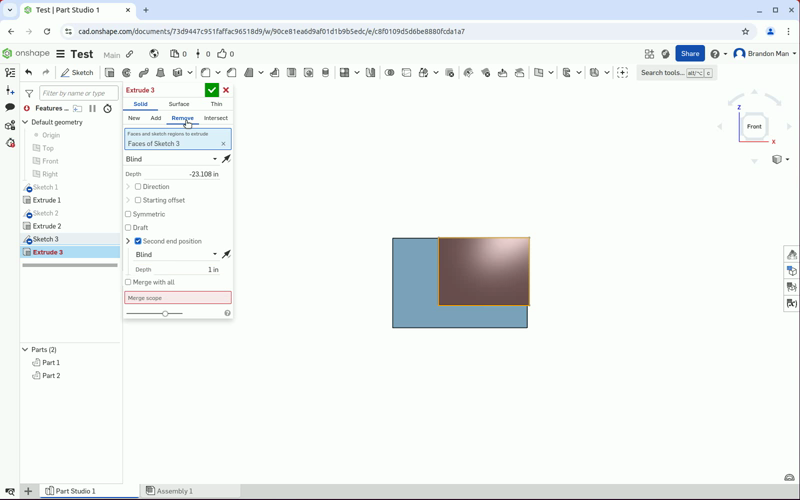
key(tab, 3)
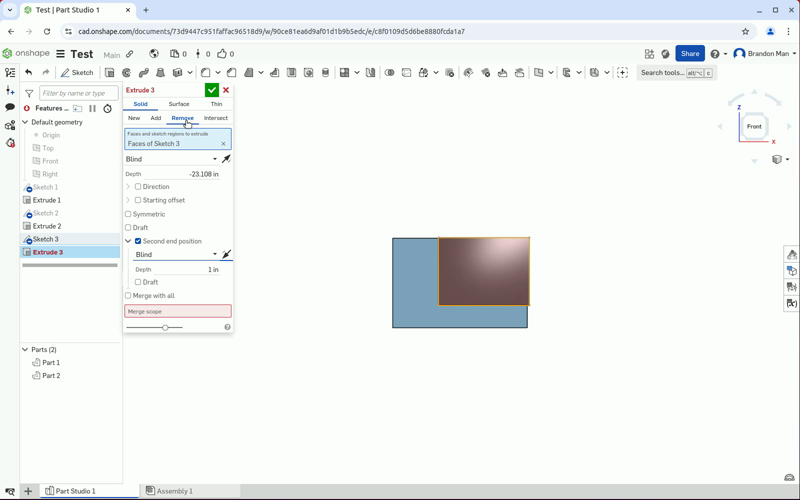
text(4.574)
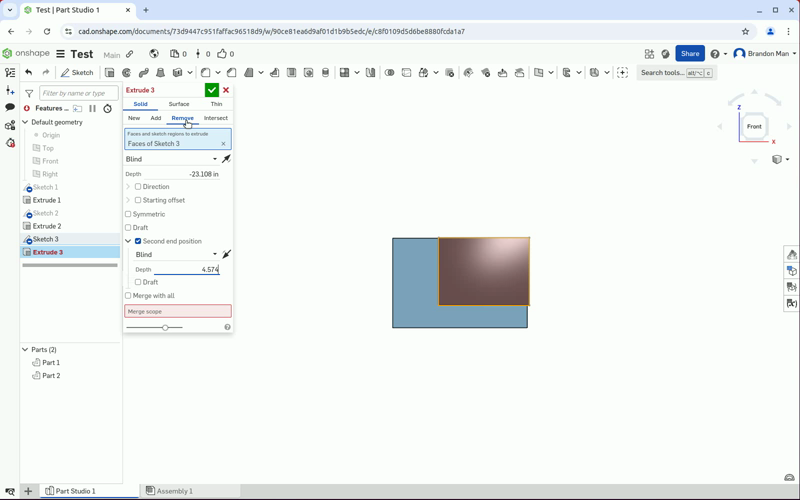
key(tab, 2)
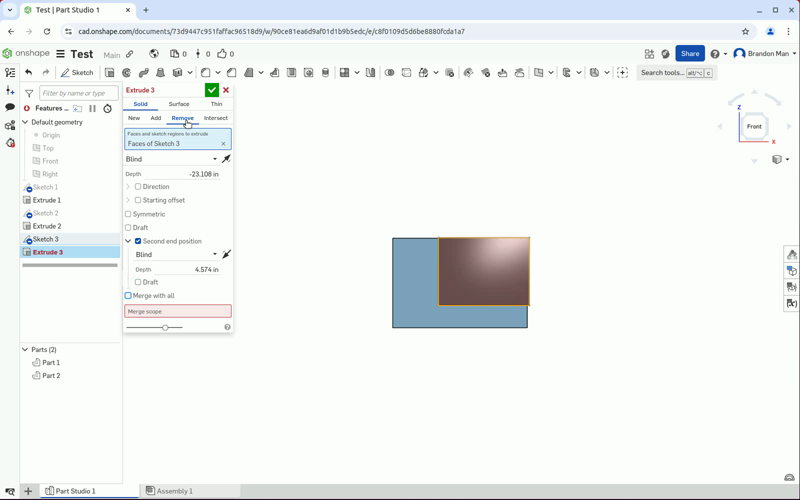
key(space)
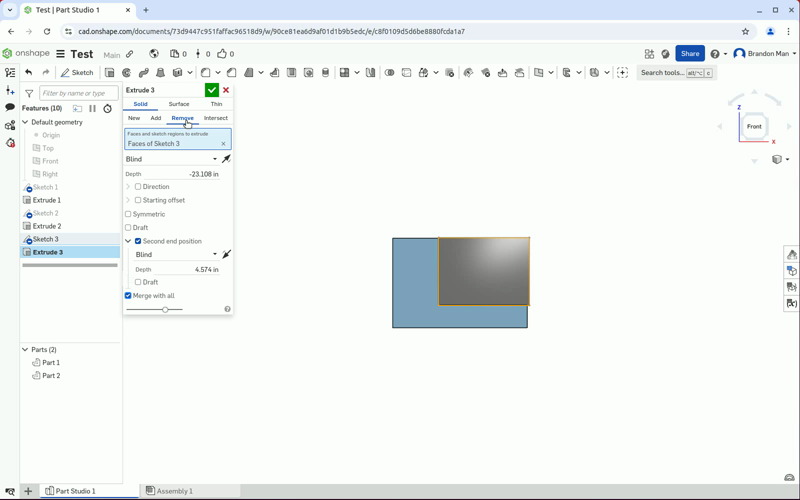
key(enter)
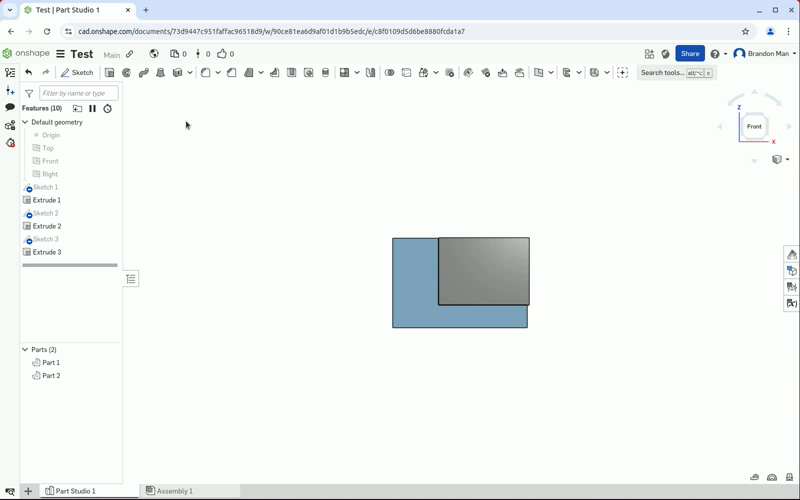
key(shift+h)
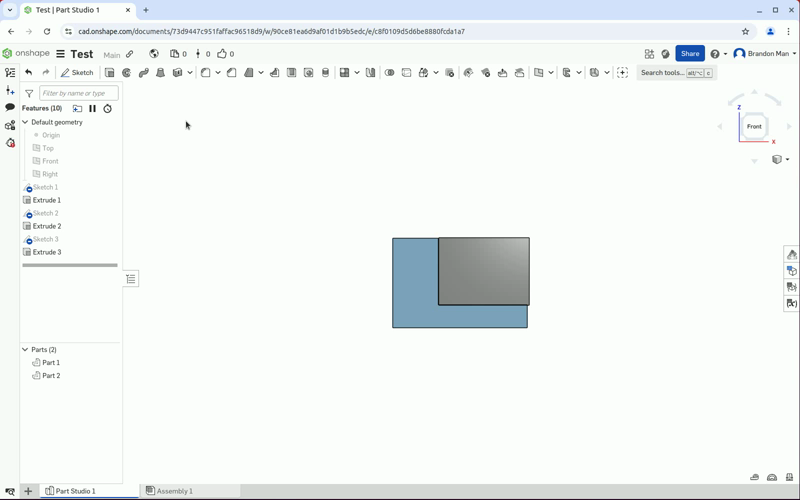
key(shift+h)
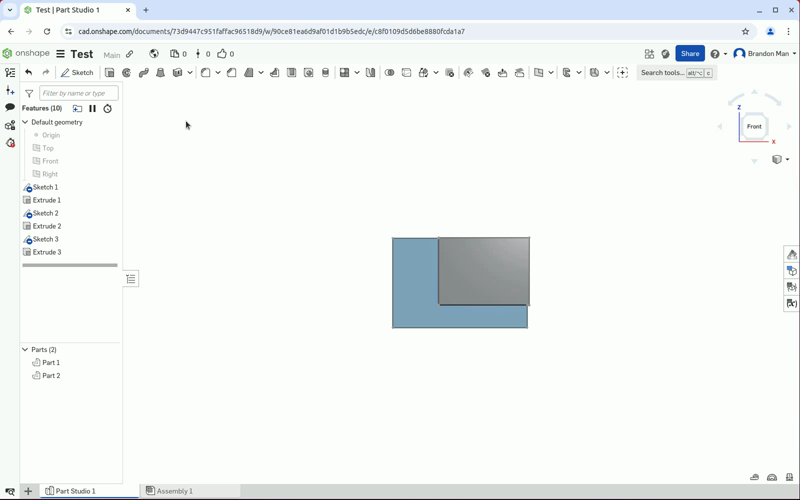
key(shift+7)
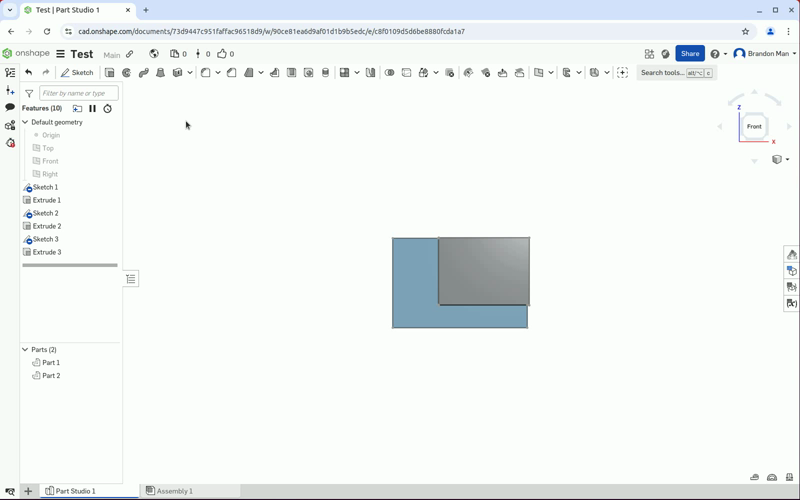
key(left, 2)
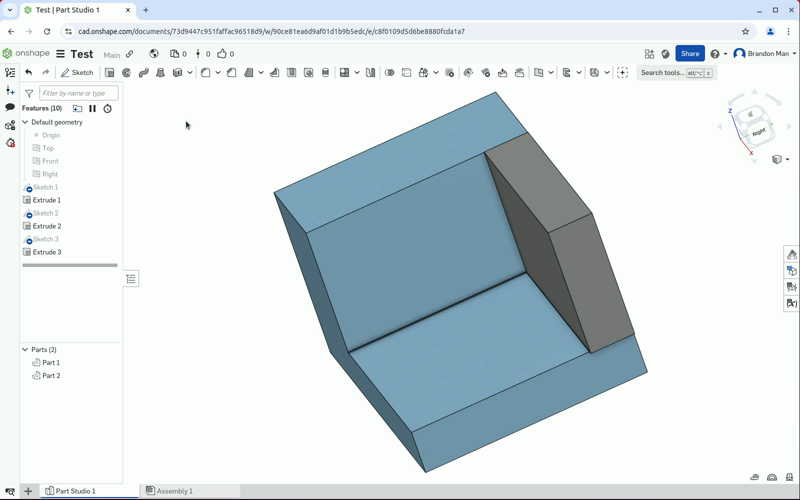
key(down, 2)
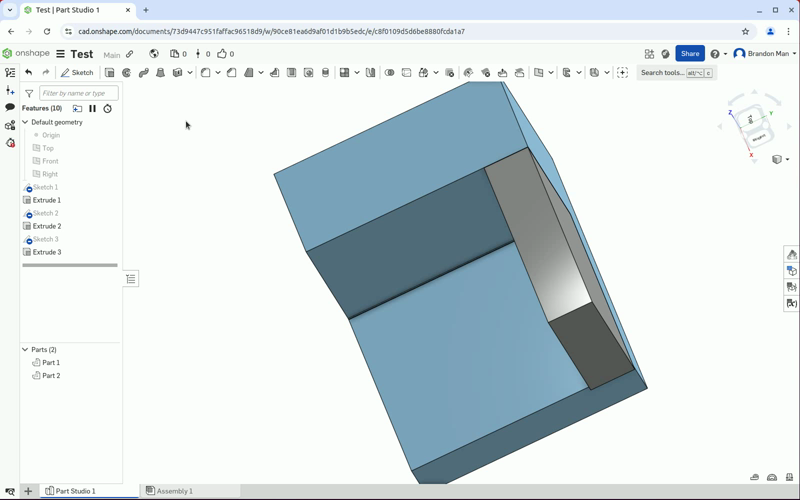
key(up, 2)
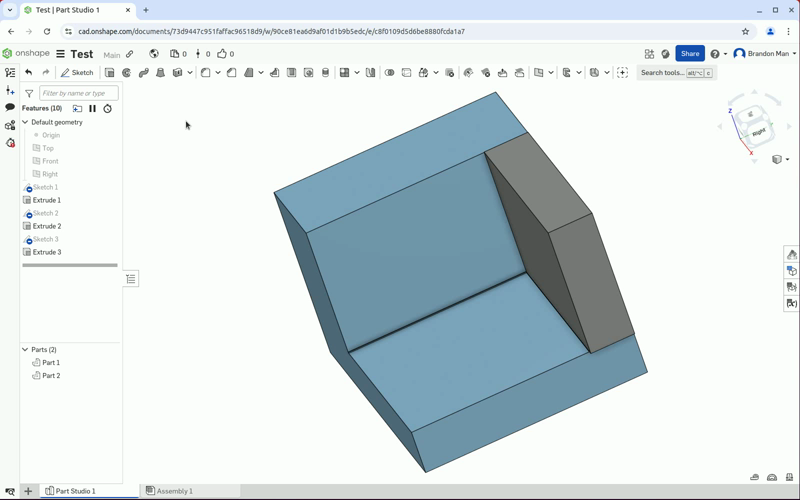
key(right, 2)
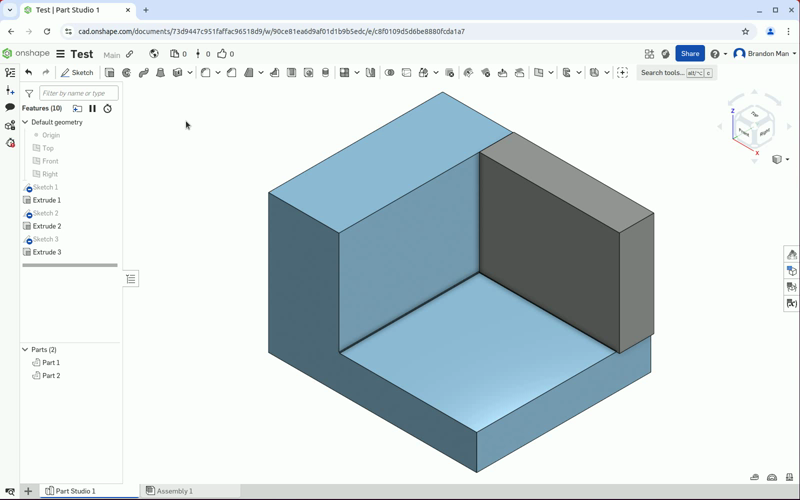
mouse_move(73, 189)
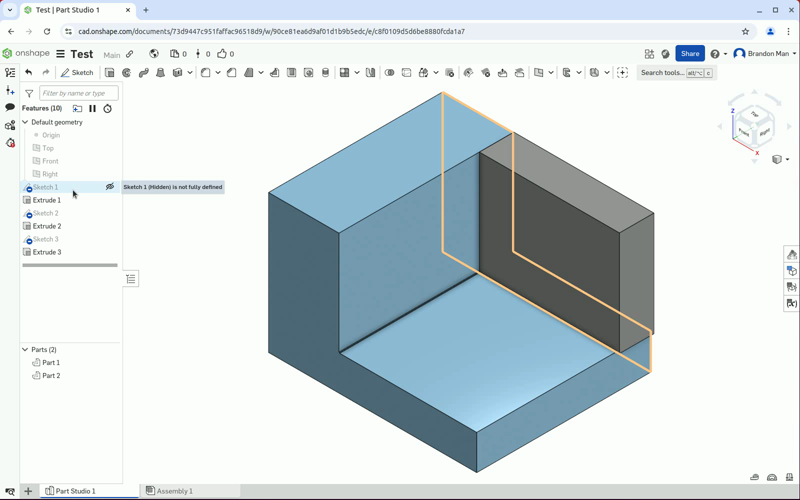
click(73, 189)